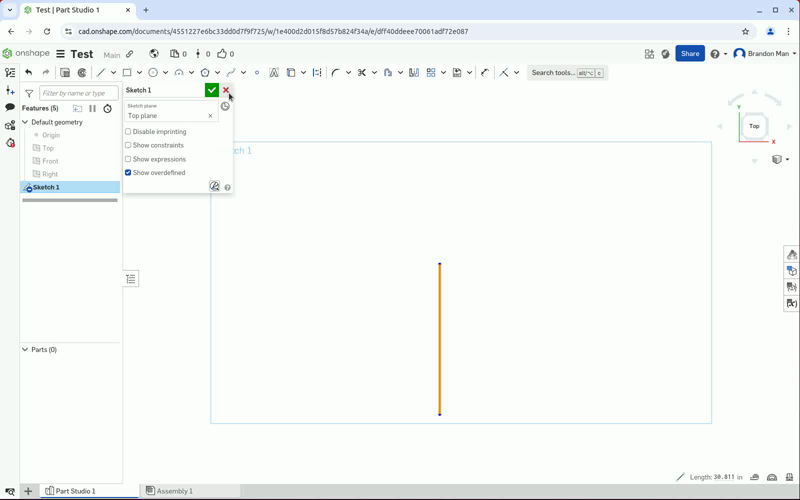
key(shift+h)
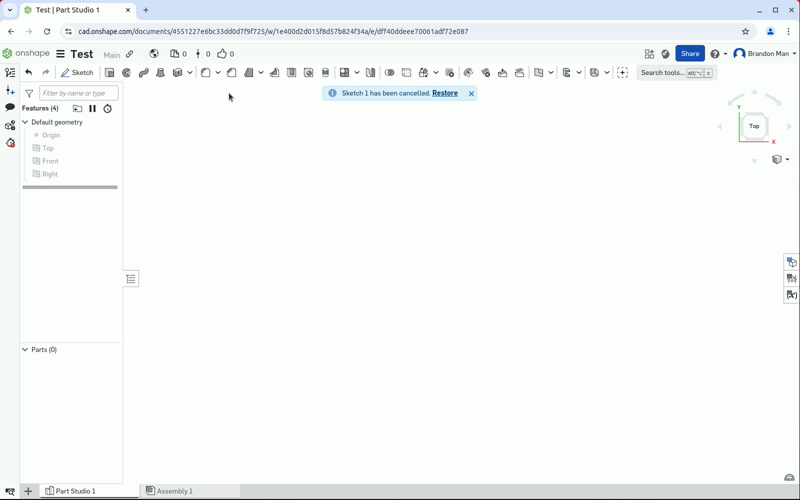
mouse_move(73, 352)
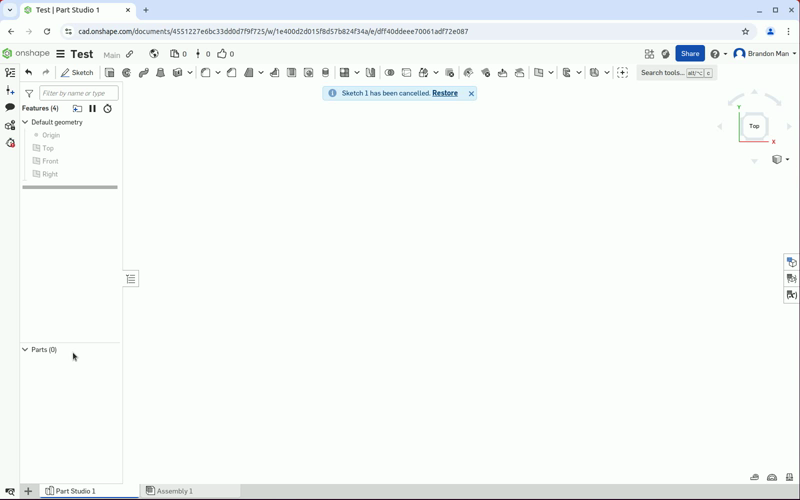
key(y)
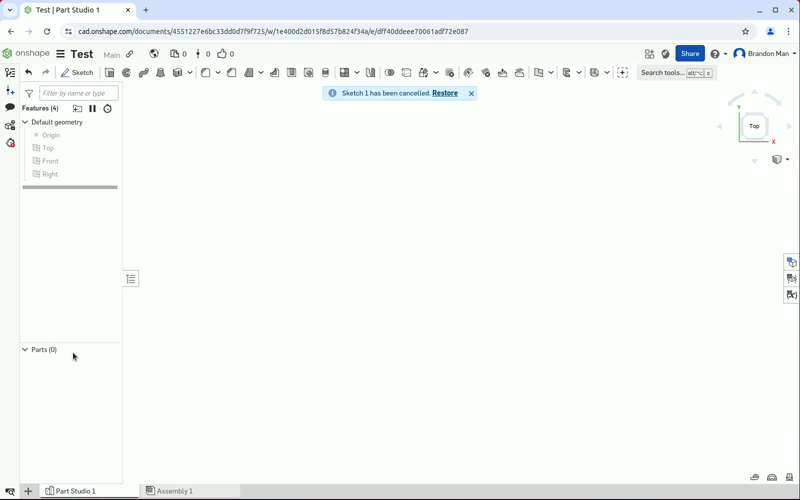
key(shift+p)
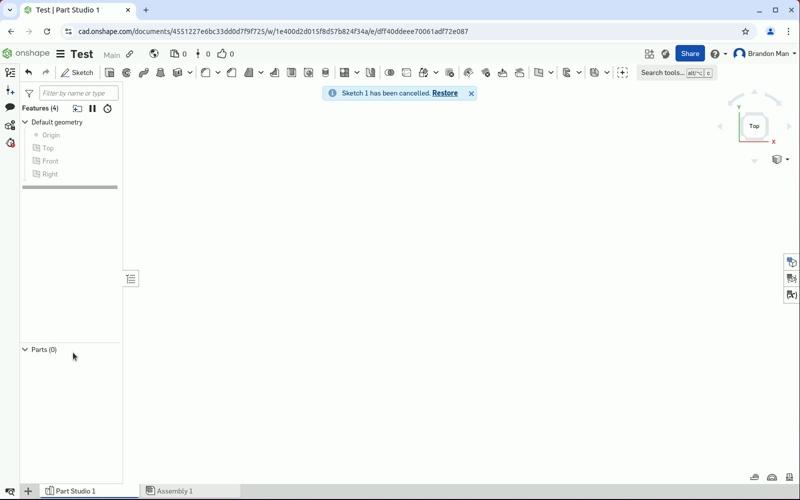
key(space)
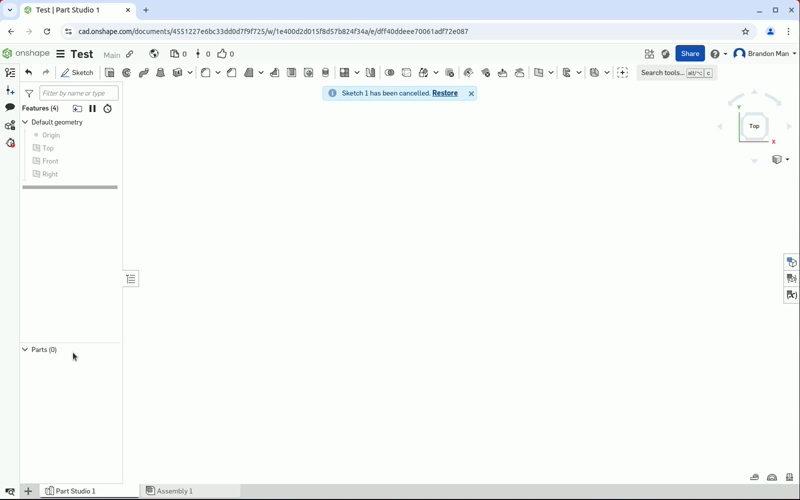
key_down(shift)
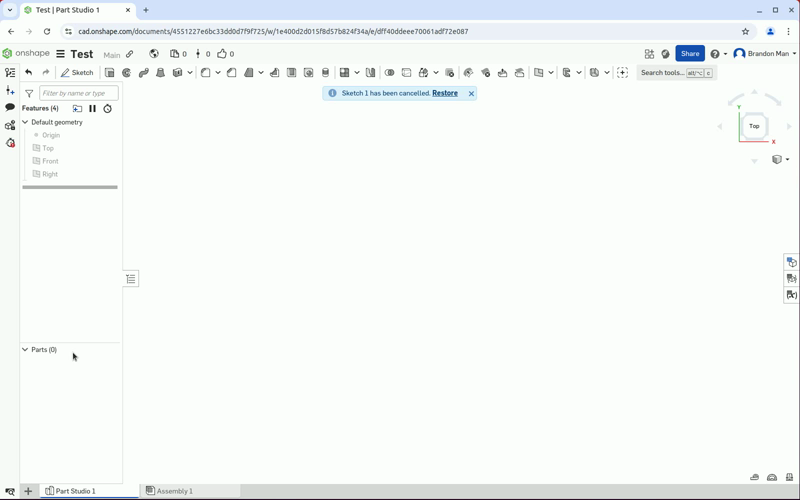
key(up)
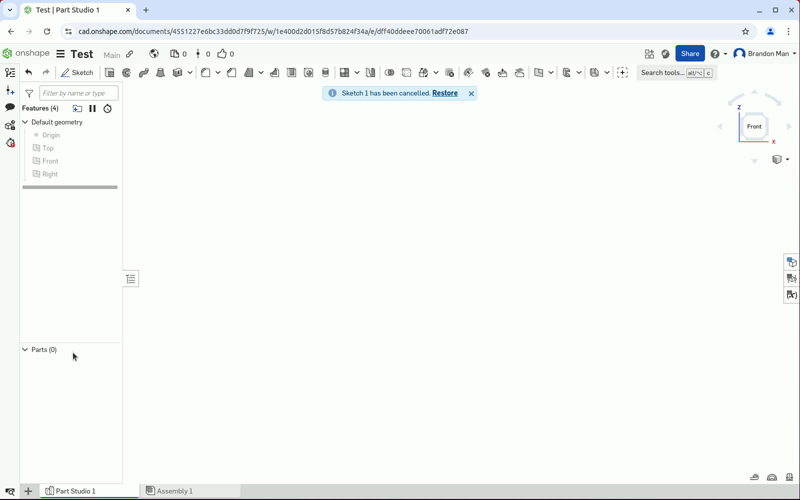
key_up(shift)
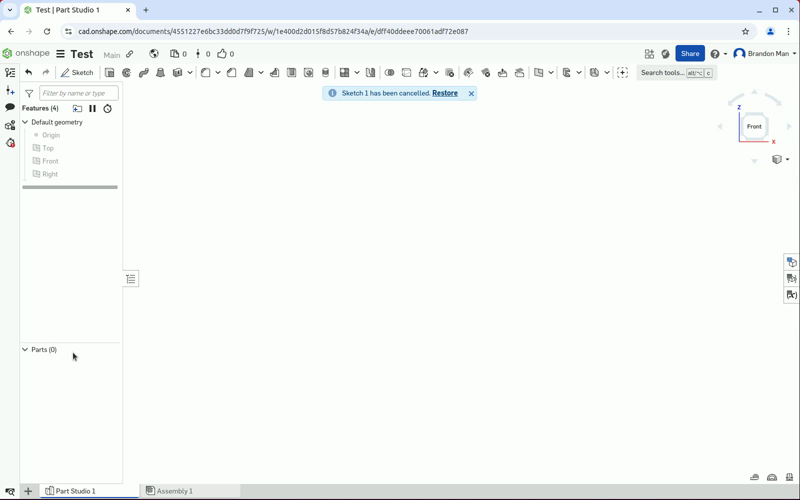
mouse_move(73, 352)
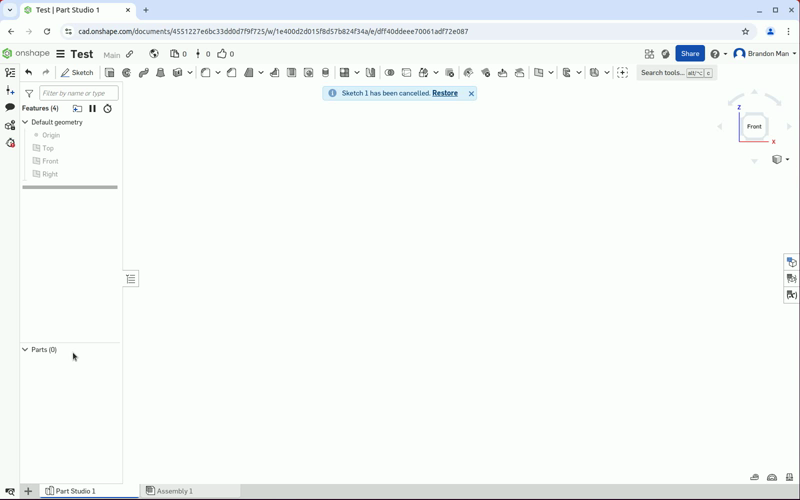
key(shift+y)
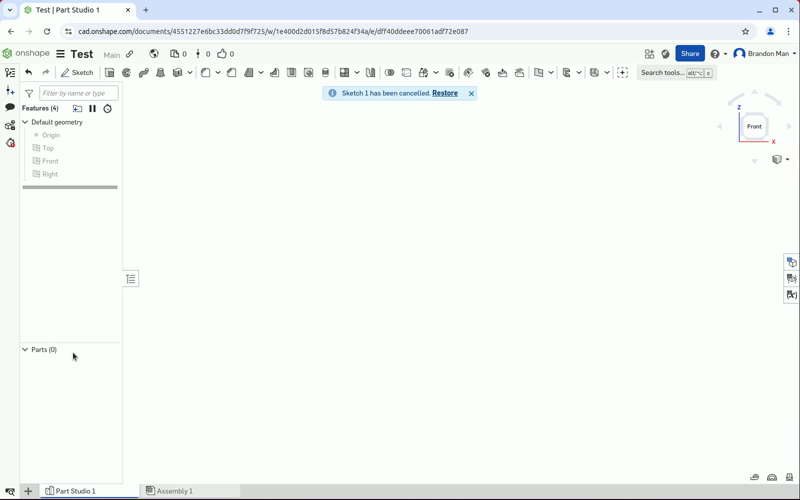
key(shift+s)
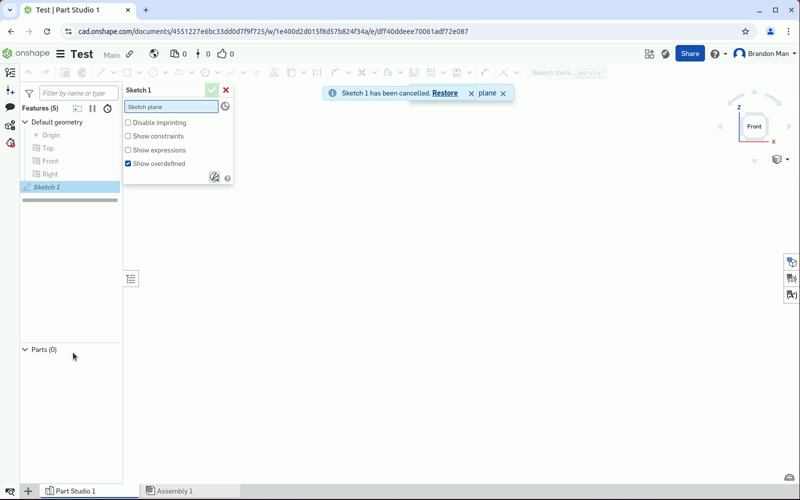
mouse_move(73, 163)
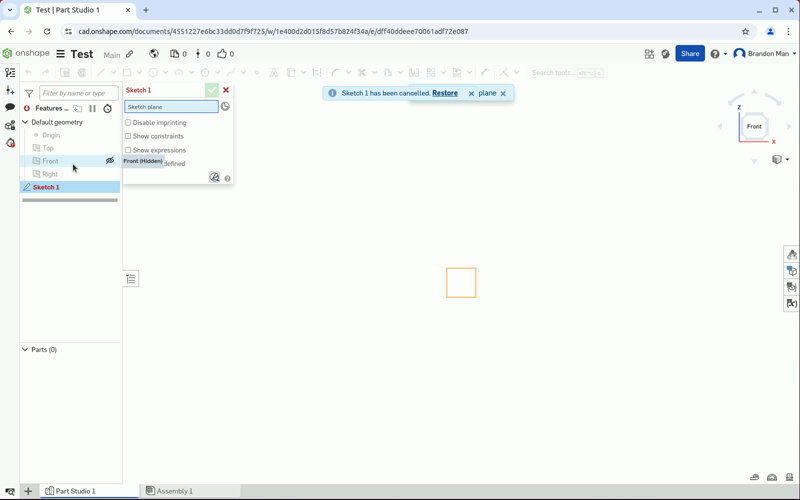
click(73, 163)
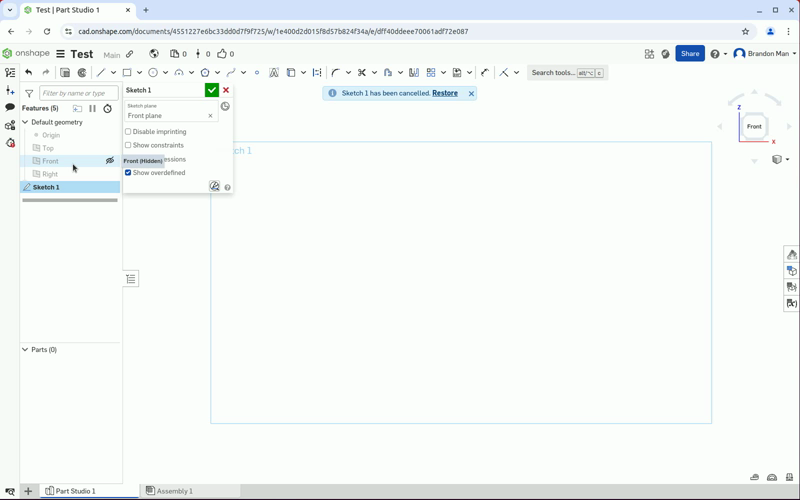
mouse_move(73, 352)
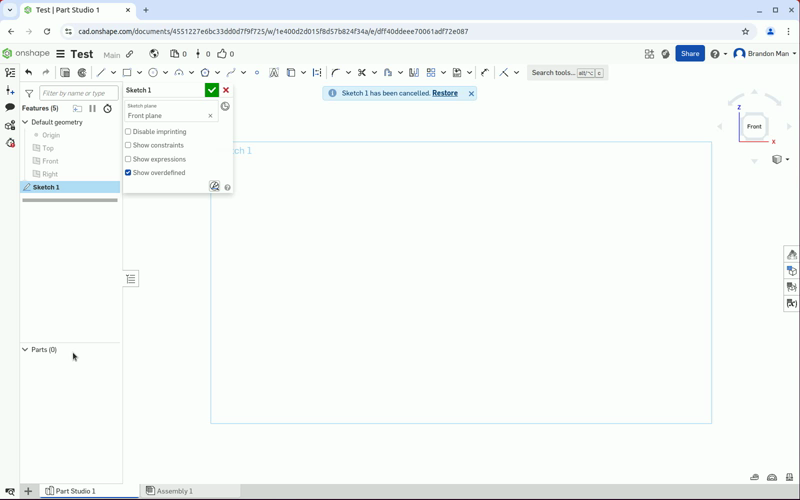
key(y)
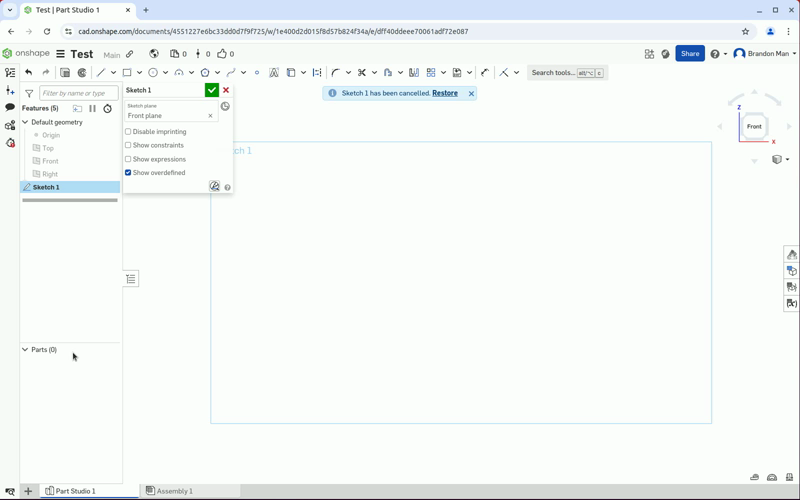
key(c)
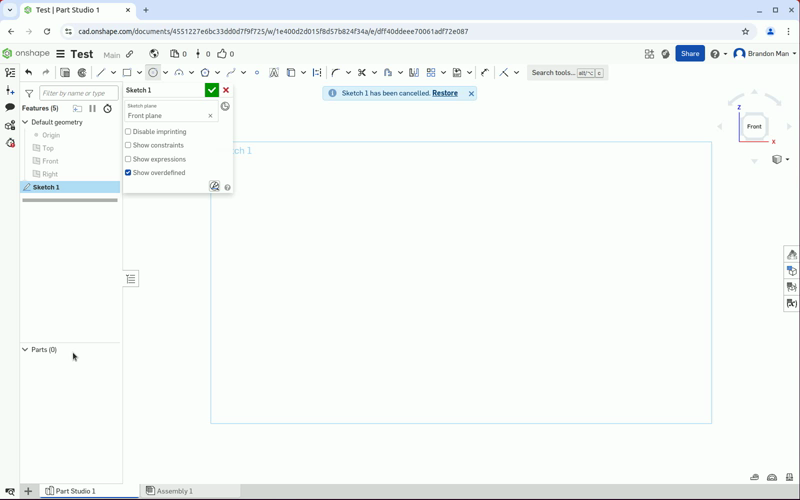
key_down(shift)
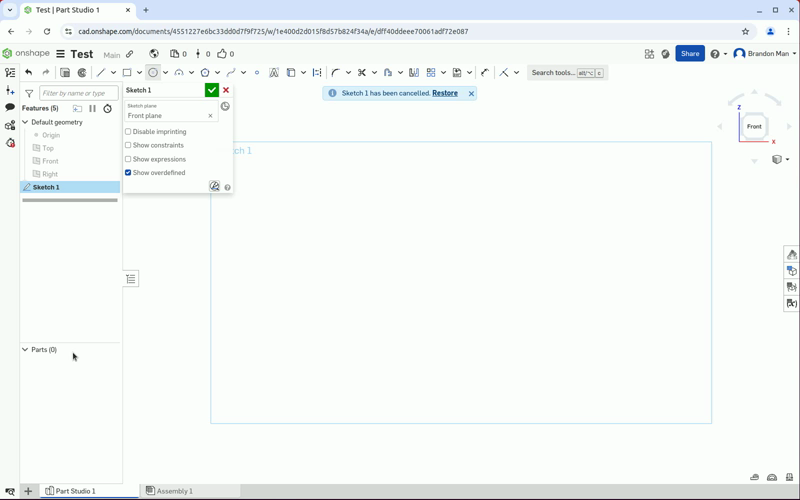
mouse_move(461, 282)
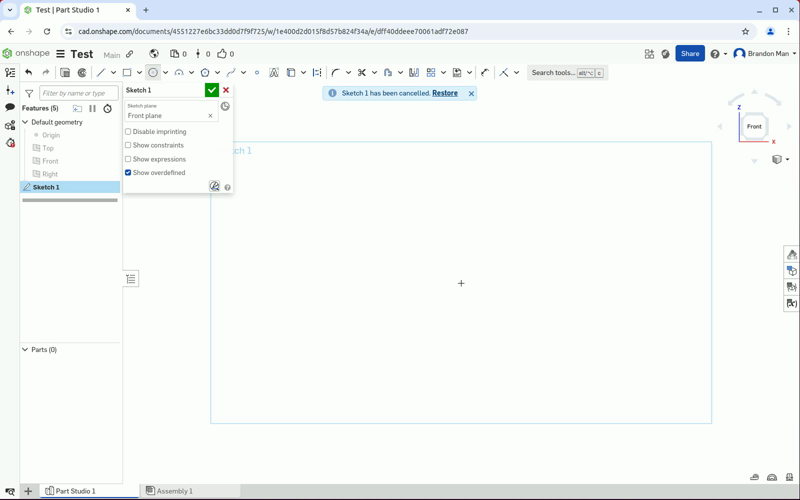
click(461, 282)
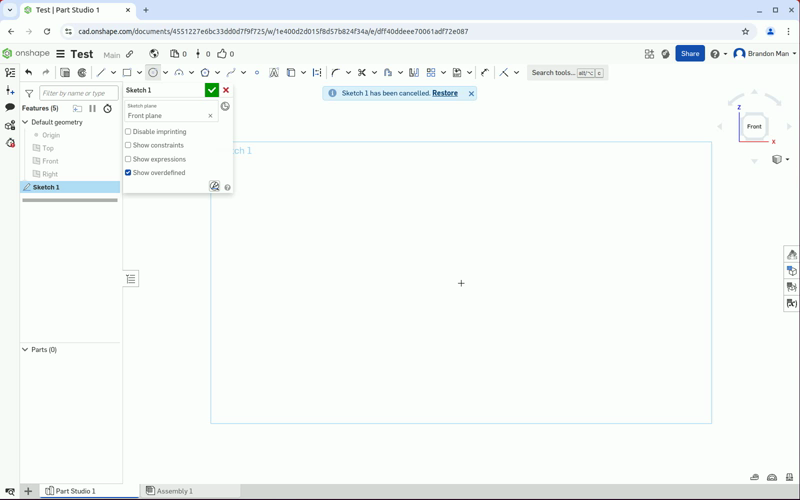
key_up(shift)
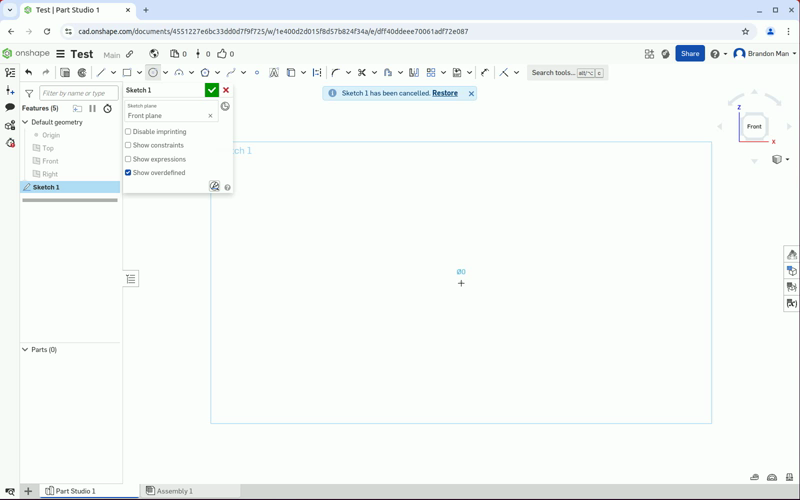
mouse_move(518, 282)
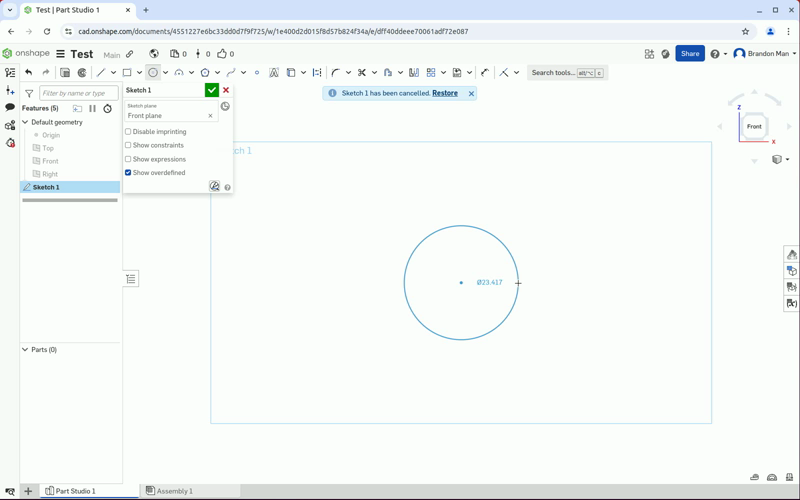
click(518, 282)
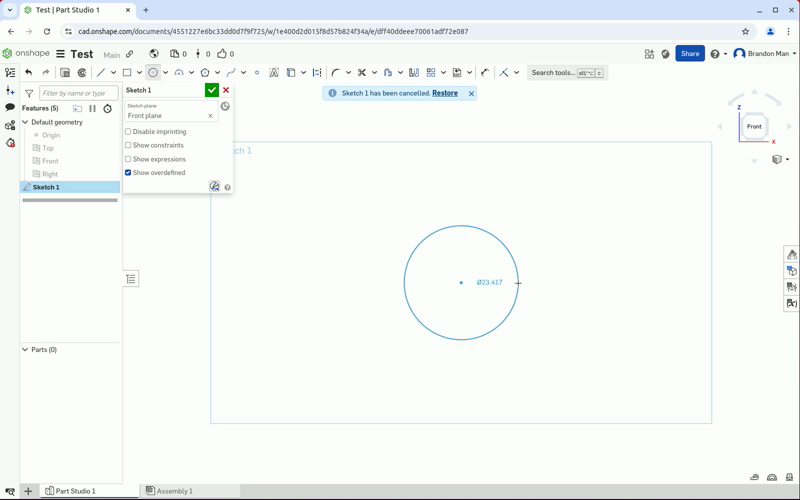
key(esc)
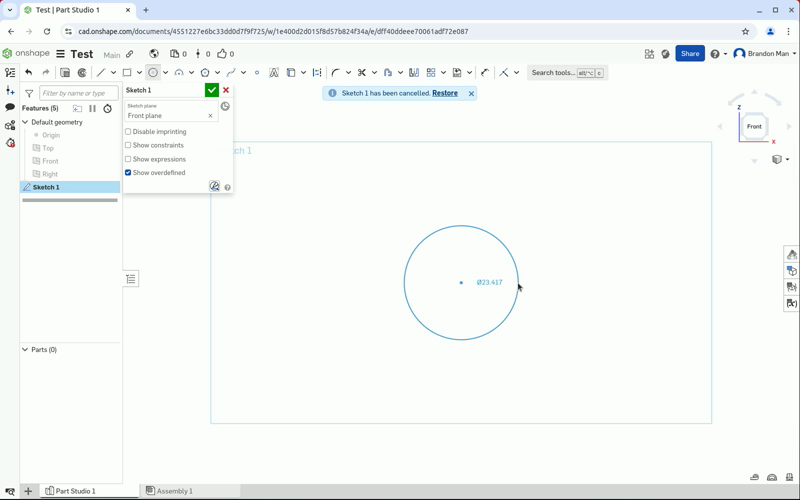
mouse_move(447, 289)
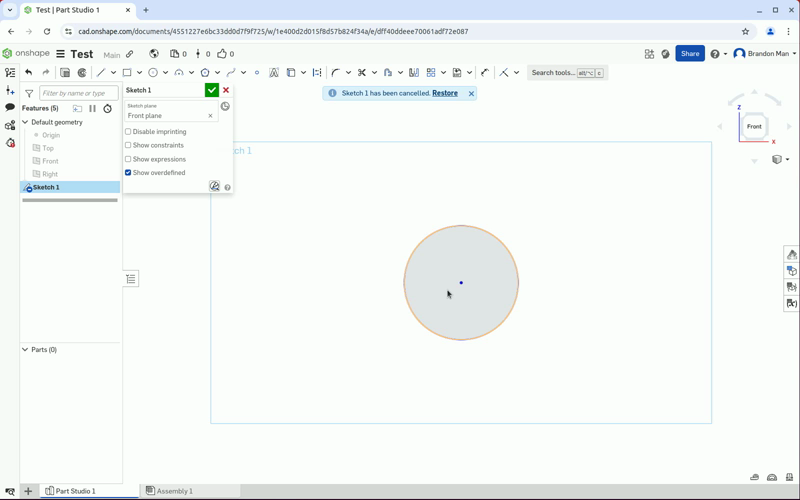
click(447, 289)
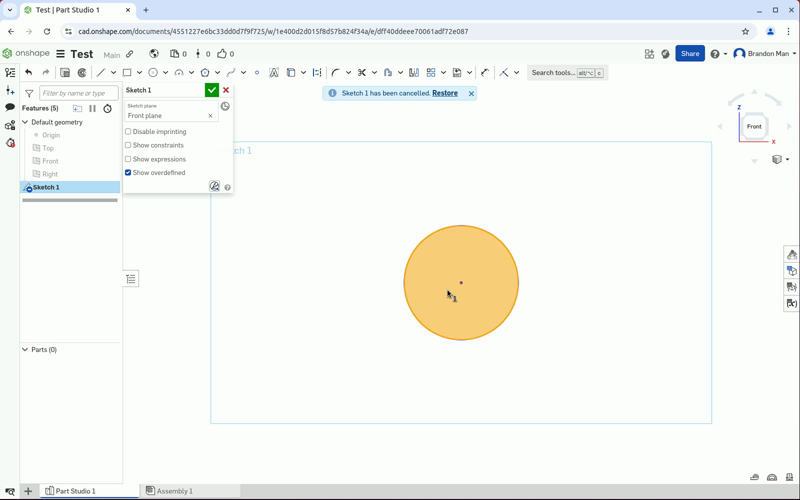
mouse_move(73, 352)
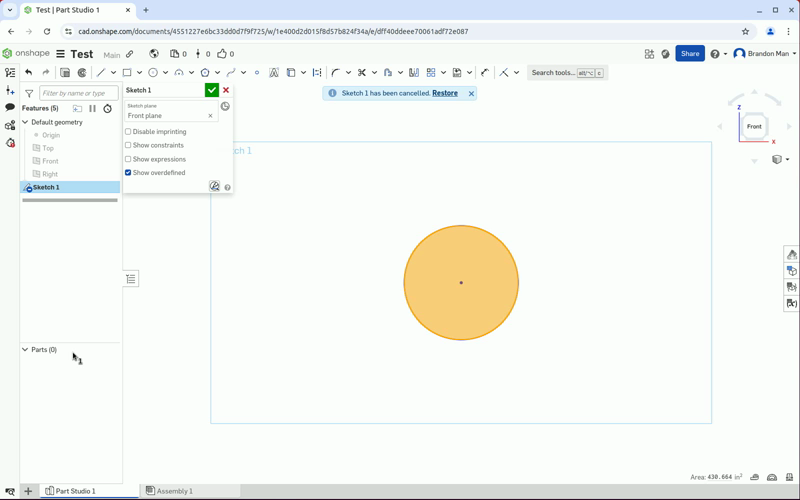
key(shift+y)
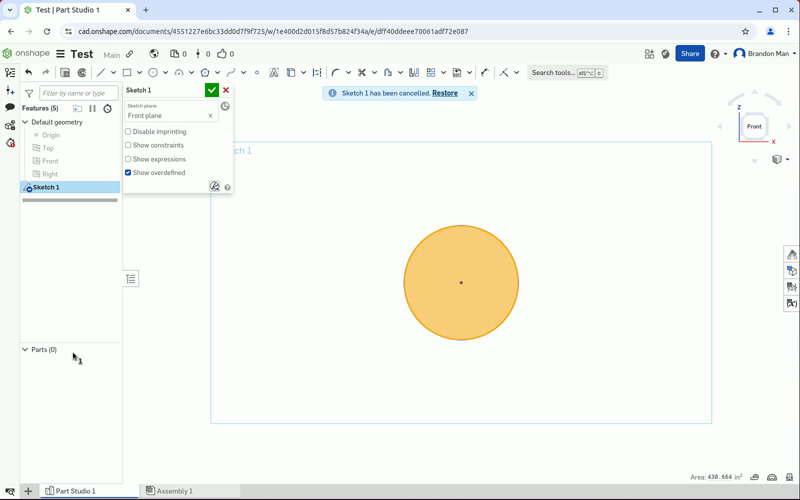
key(shift+e)
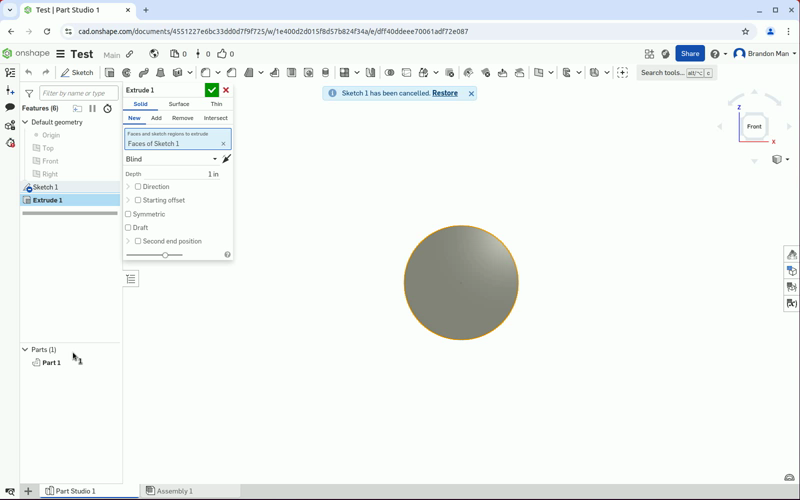
mouse_move(143, 106)
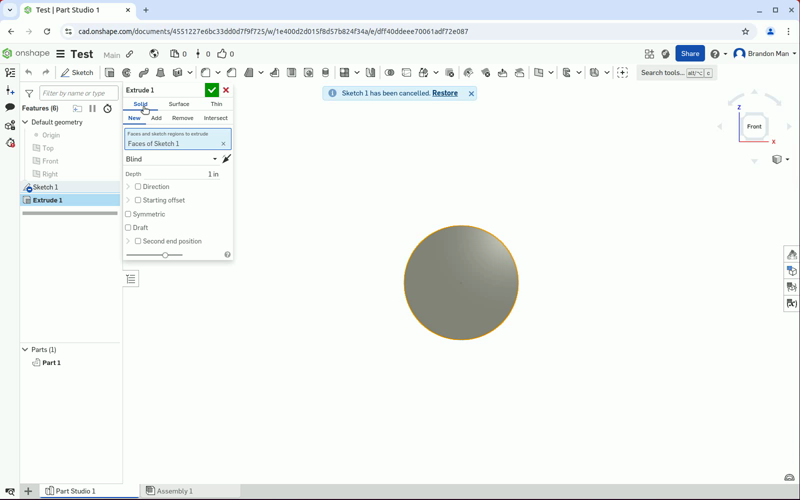
click(143, 106)
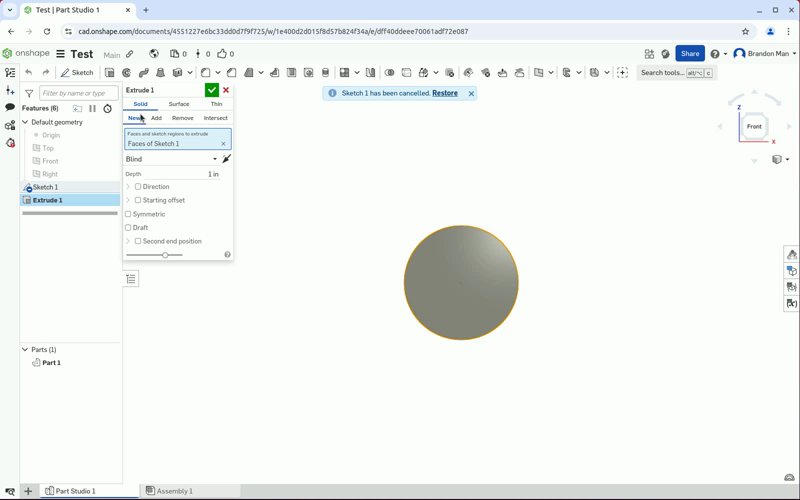
mouse_move(137, 120)
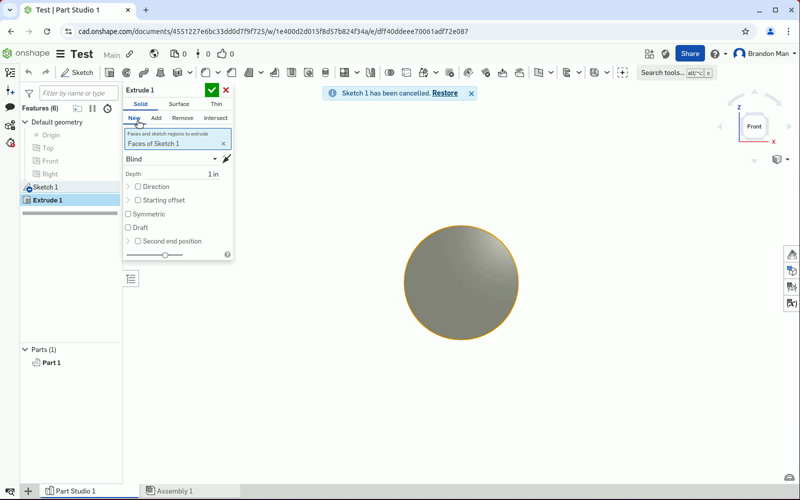
click(137, 120)
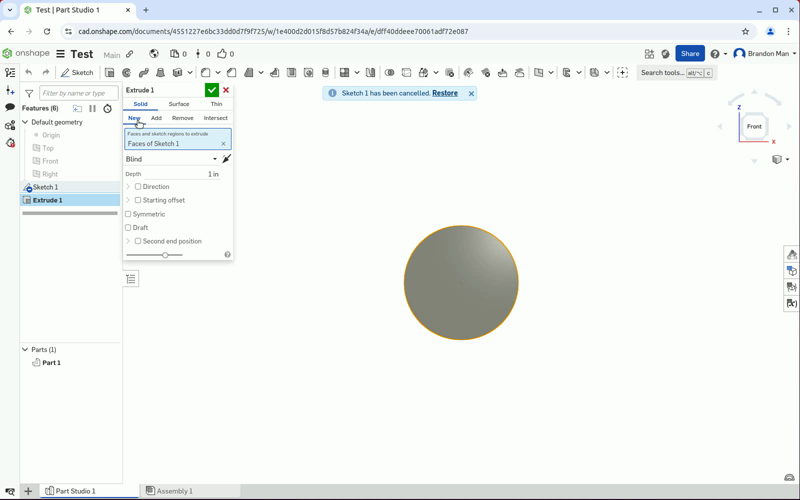
key(tab, 4)
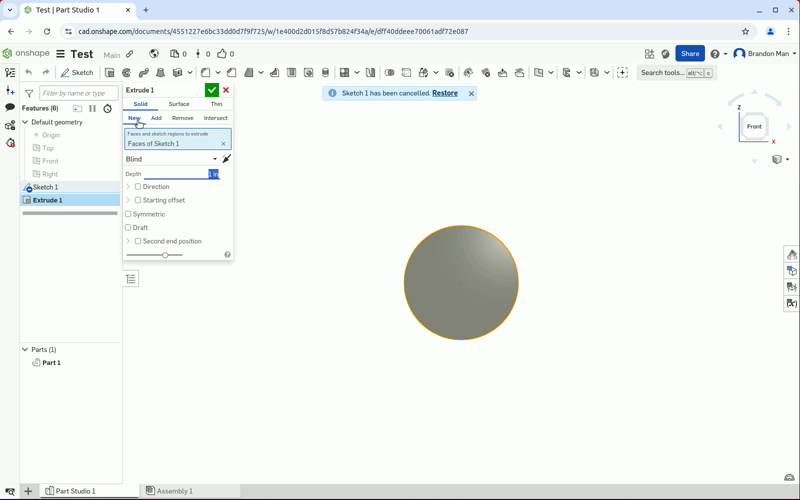
text(23.108)
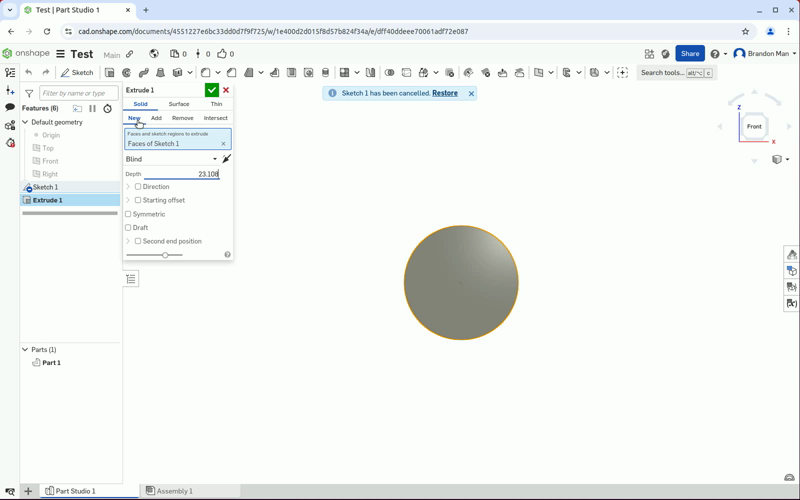
key(enter)
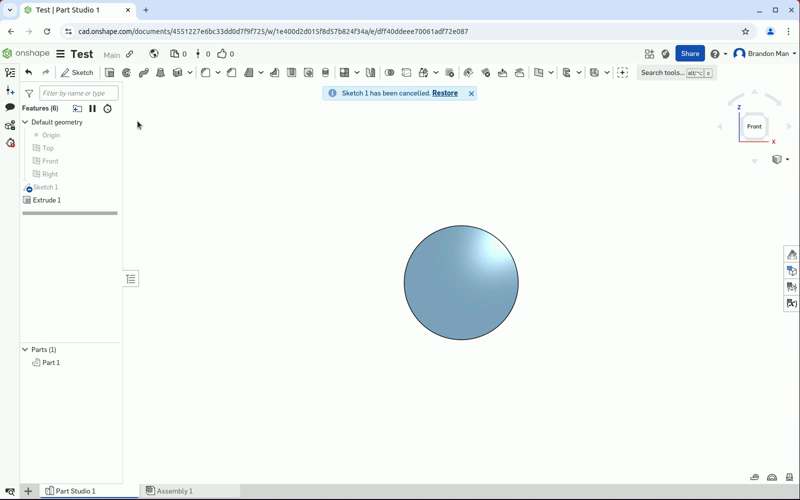
key(shift+h)
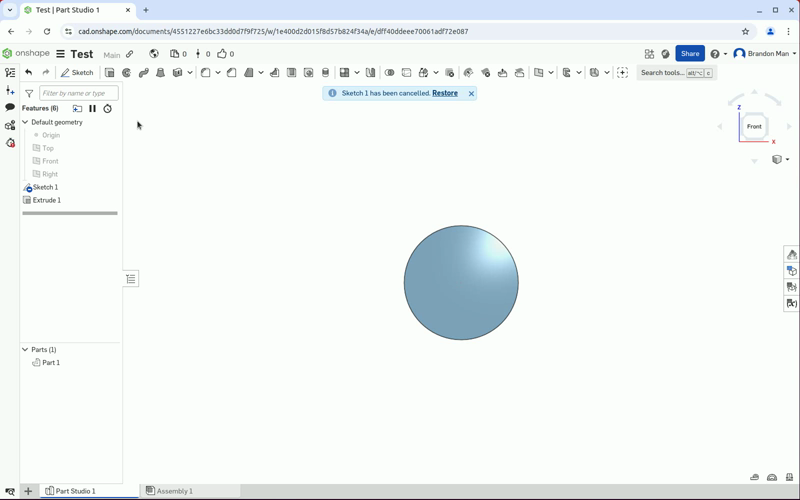
key(shift+h)
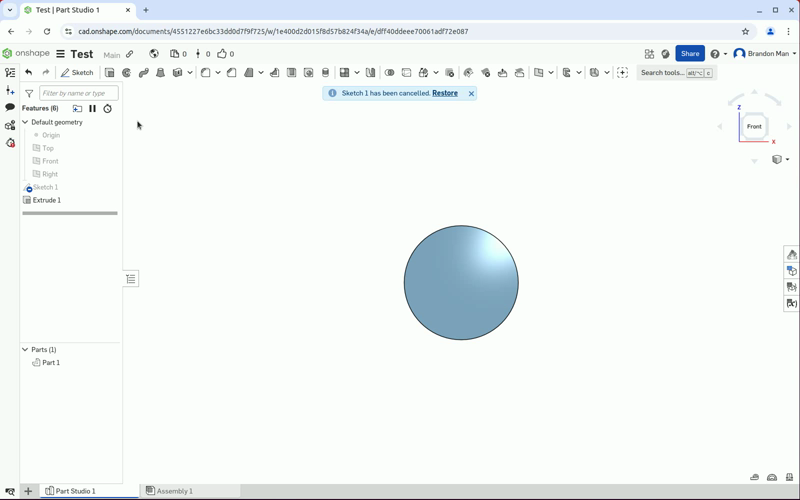
mouse_move(73, 189)
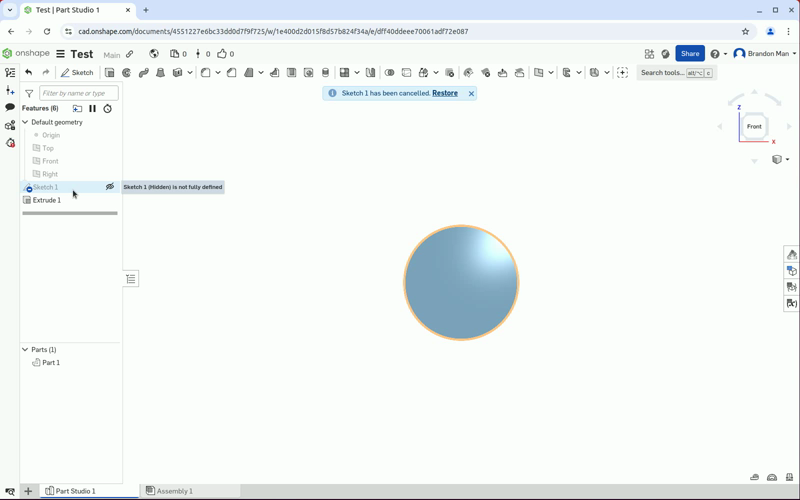
click(73, 189)
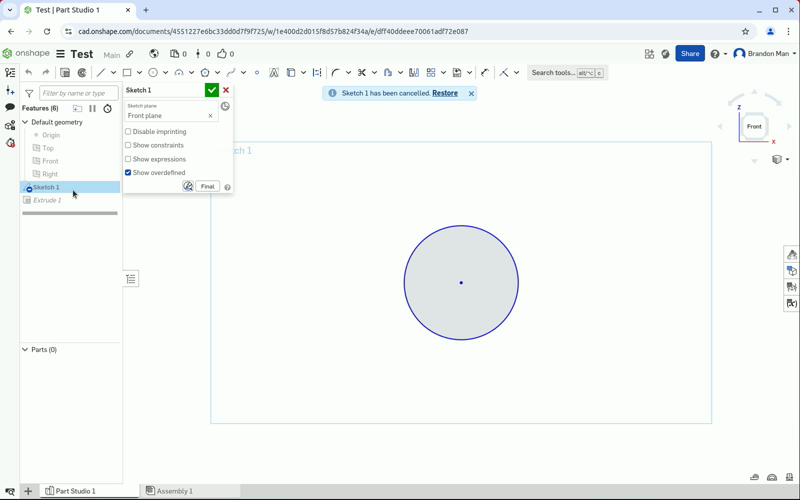
mouse_move(229, 92)
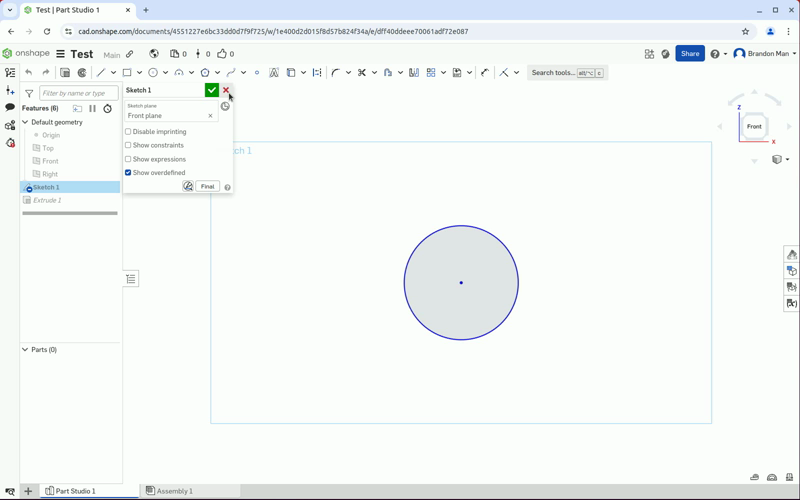
click(229, 92)
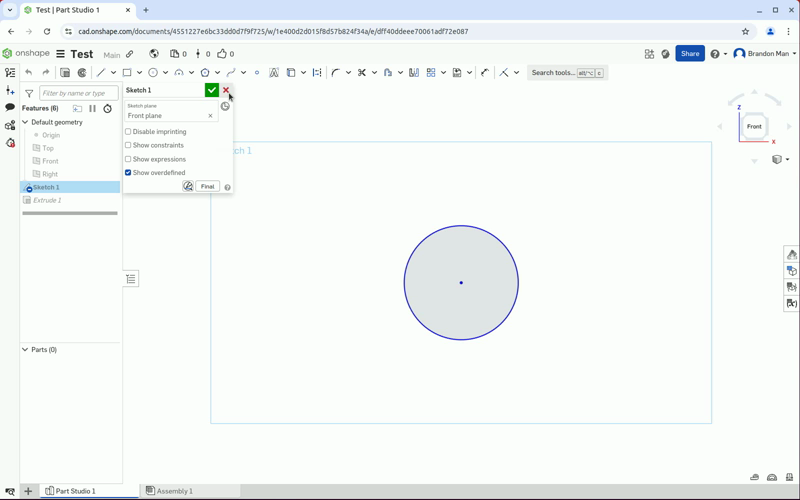
key(shift+s)
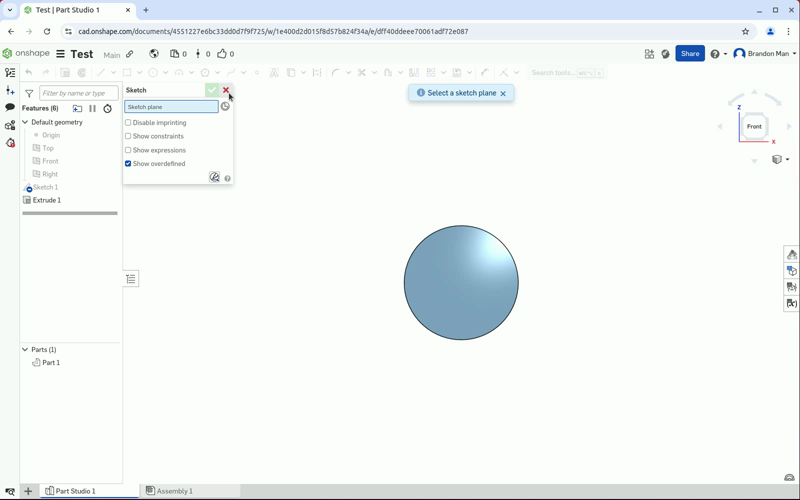
mouse_move(73, 163)
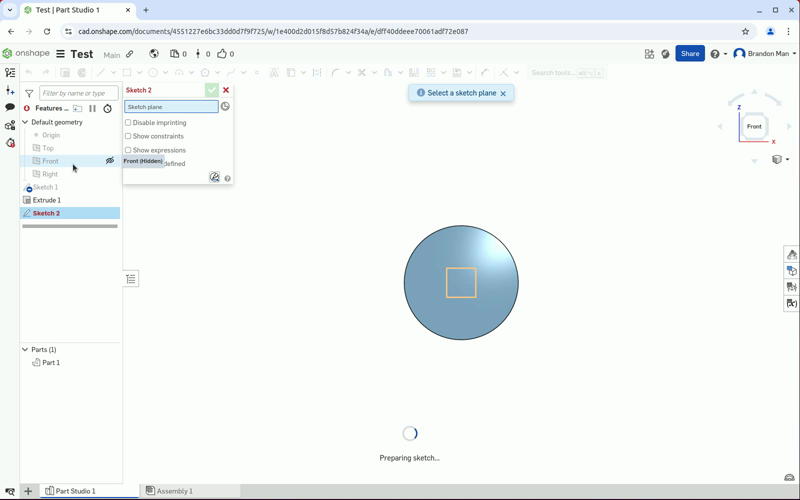
click(73, 163)
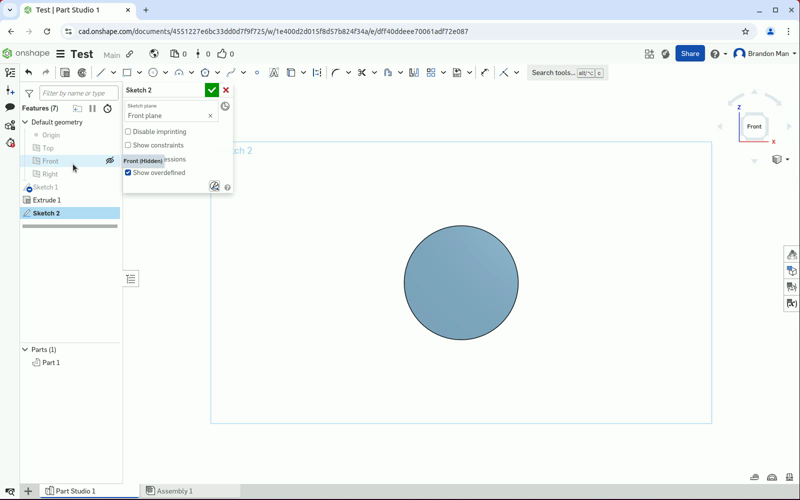
mouse_move(73, 352)
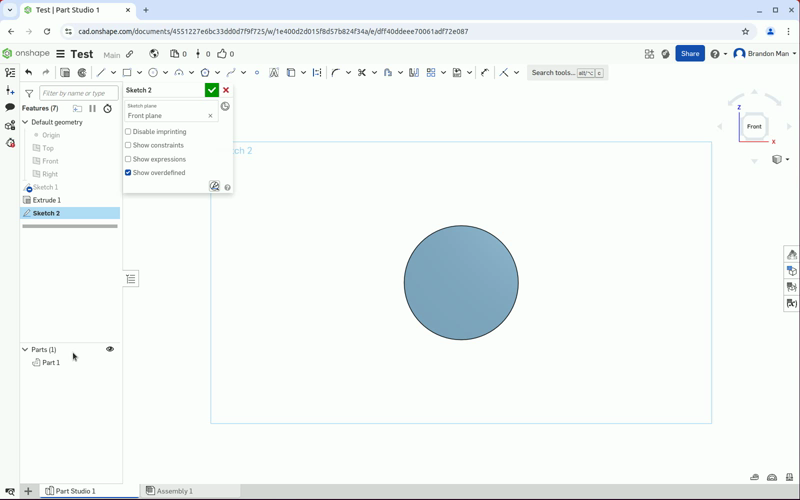
key(y)
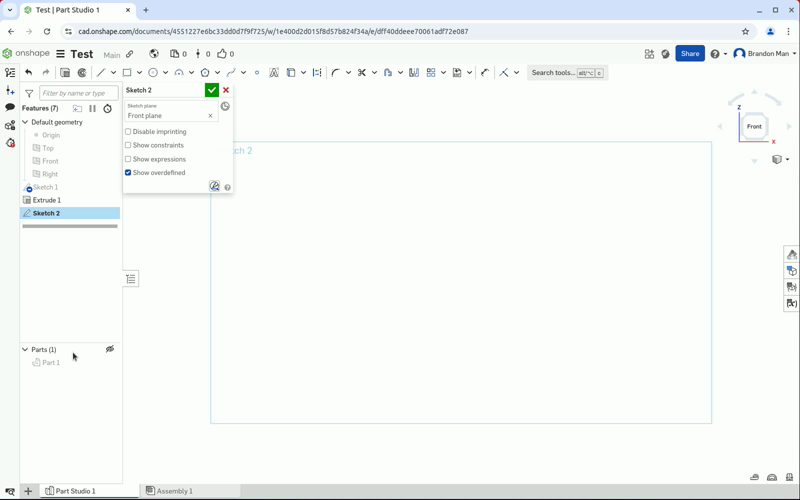
key(c)
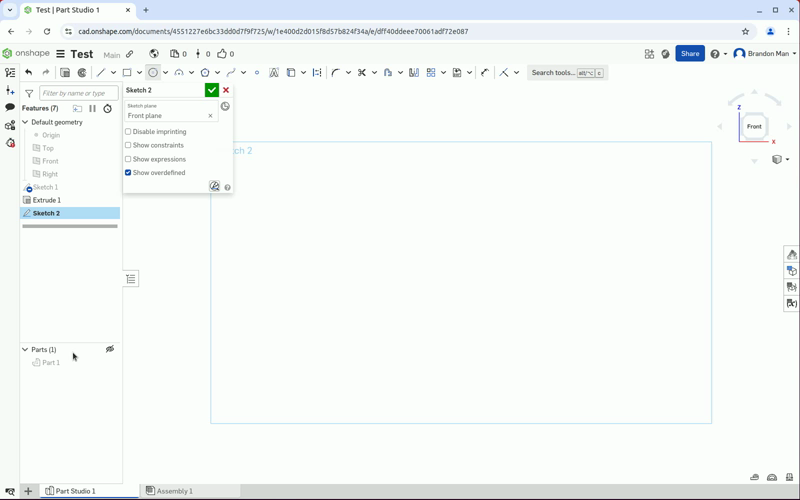
key_down(shift)
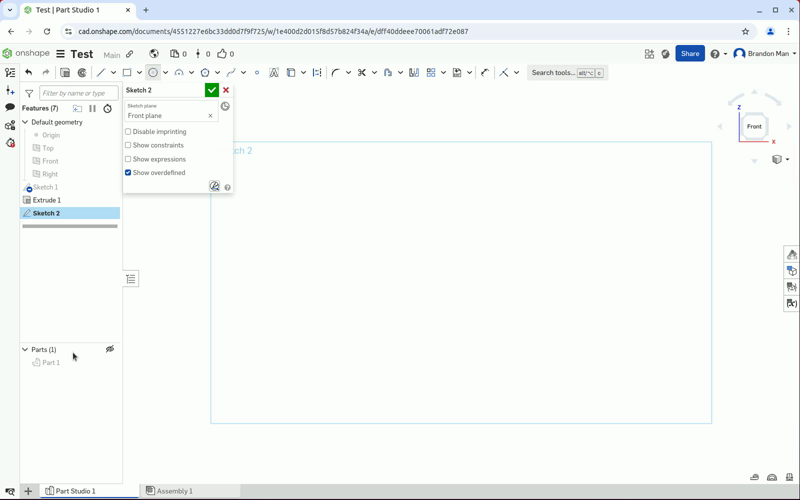
mouse_move(461, 282)
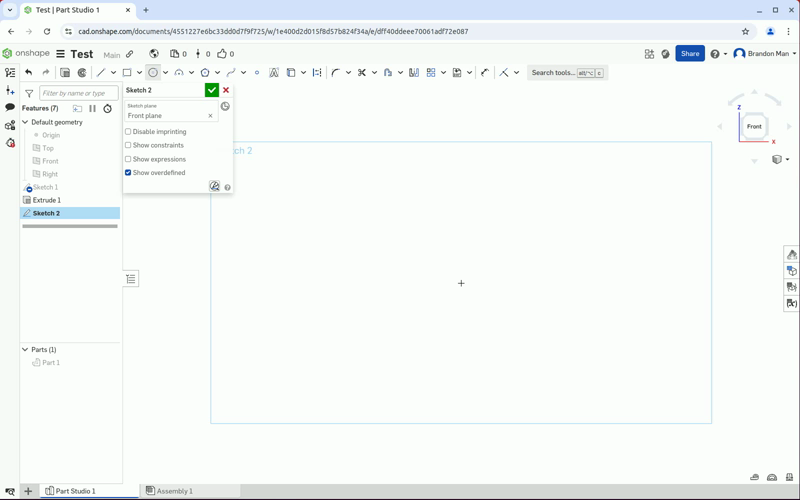
click(461, 282)
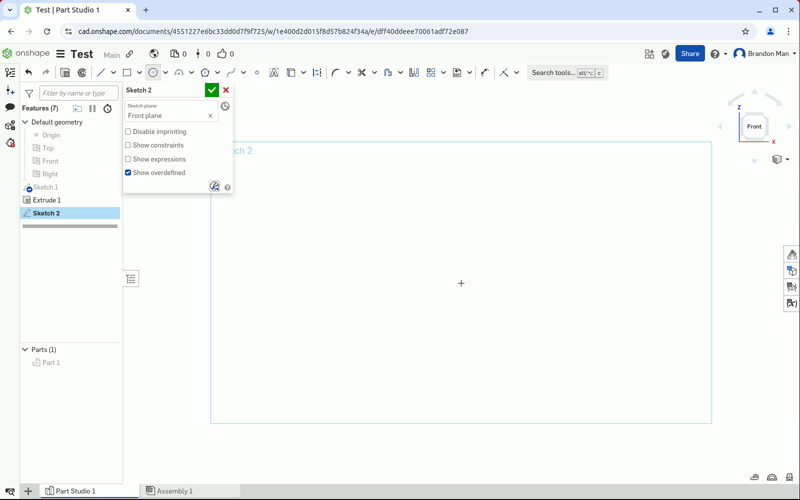
key_up(shift)
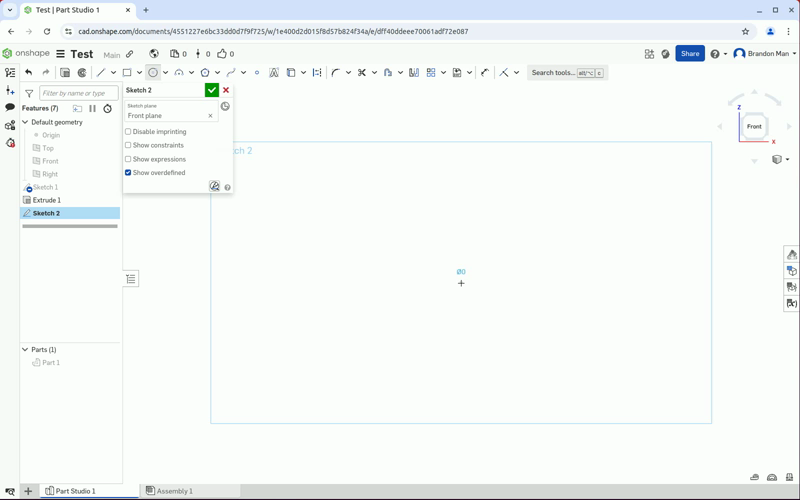
mouse_move(519, 282)
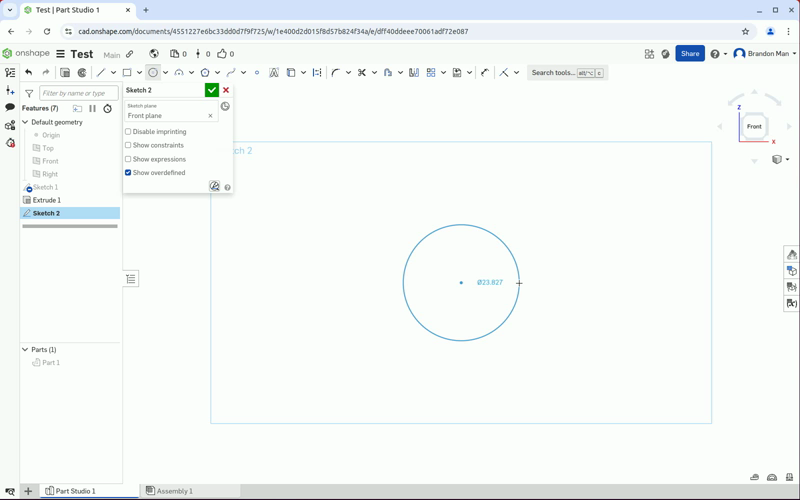
click(519, 282)
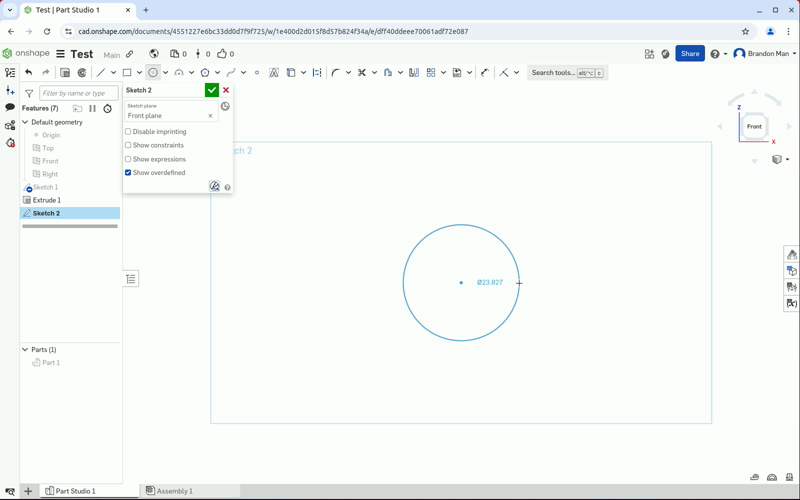
key(esc)
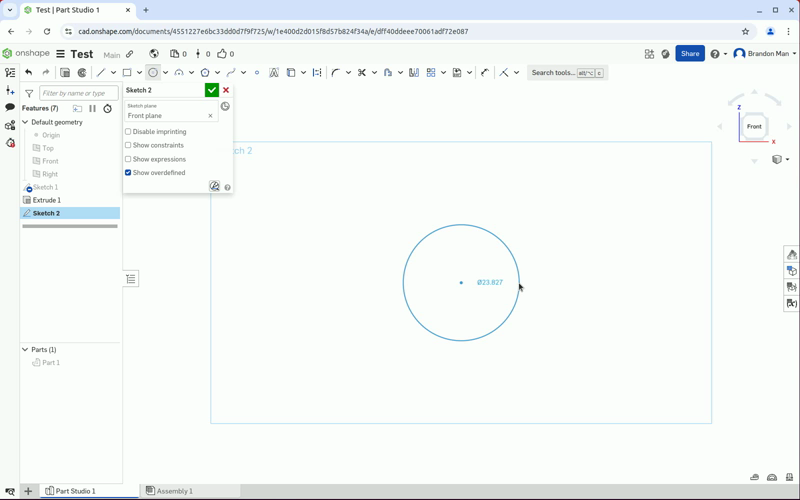
mouse_move(465, 300)
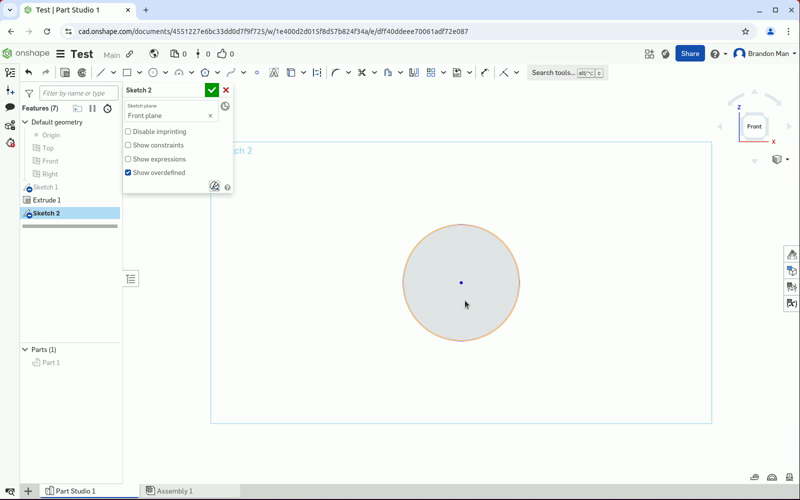
click(465, 300)
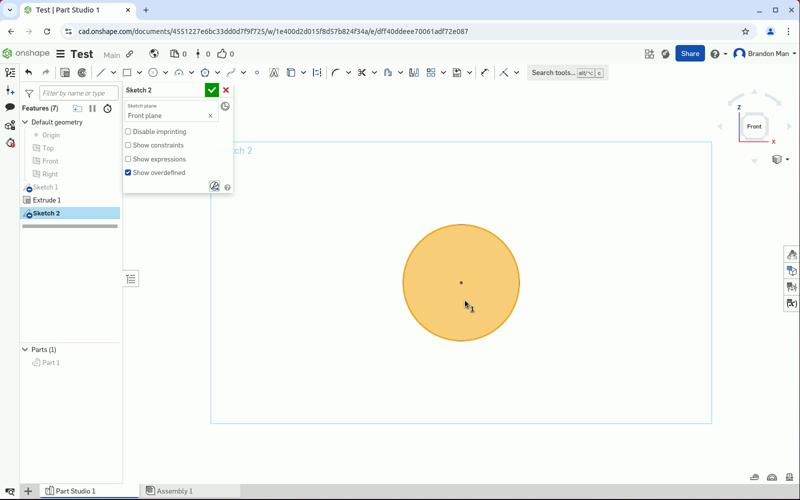
mouse_move(73, 352)
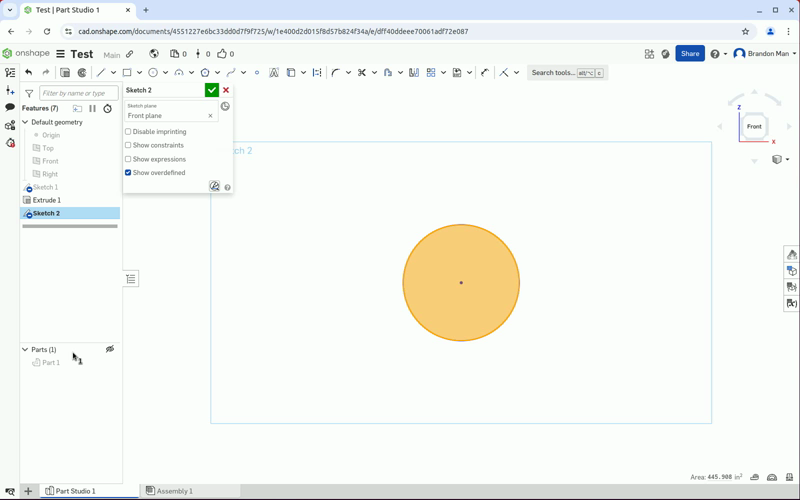
key(shift+y)
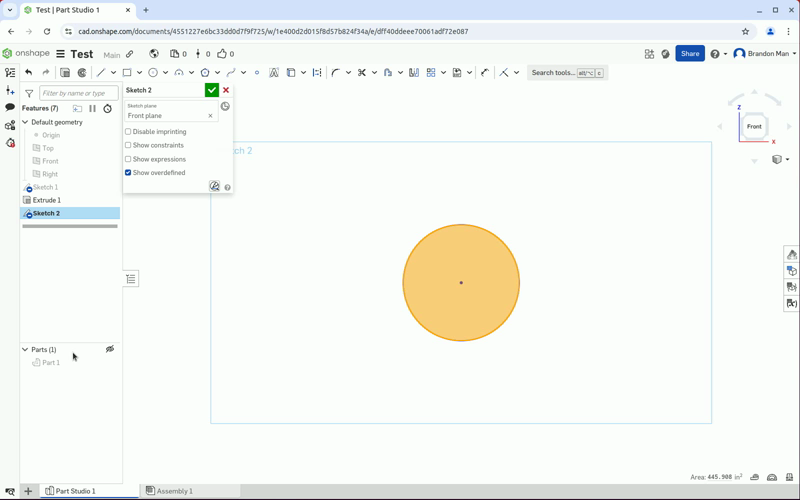
key(shift+e)
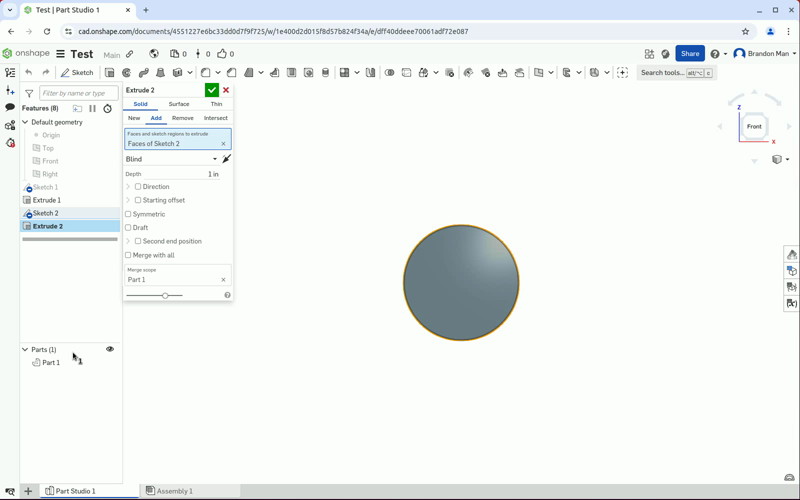
mouse_move(143, 106)
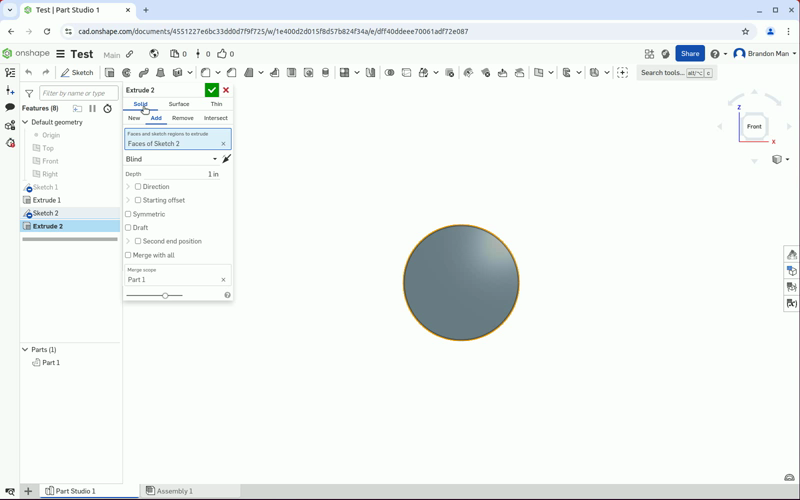
click(143, 106)
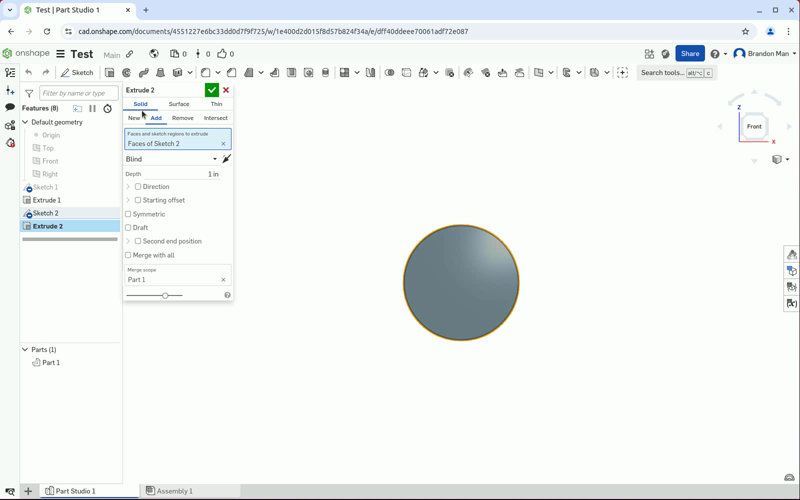
mouse_move(137, 120)
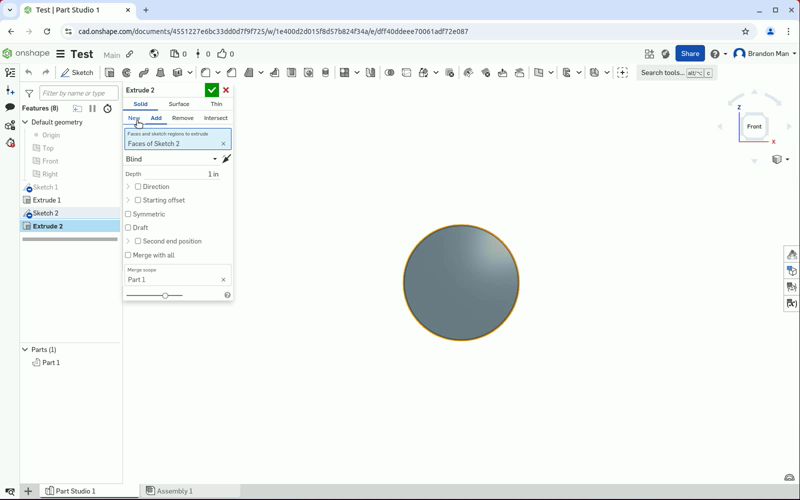
click(137, 120)
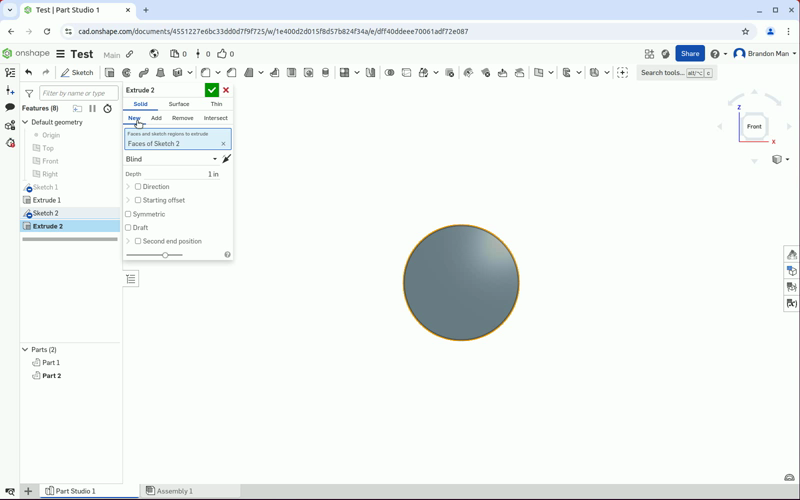
key(tab, 4)
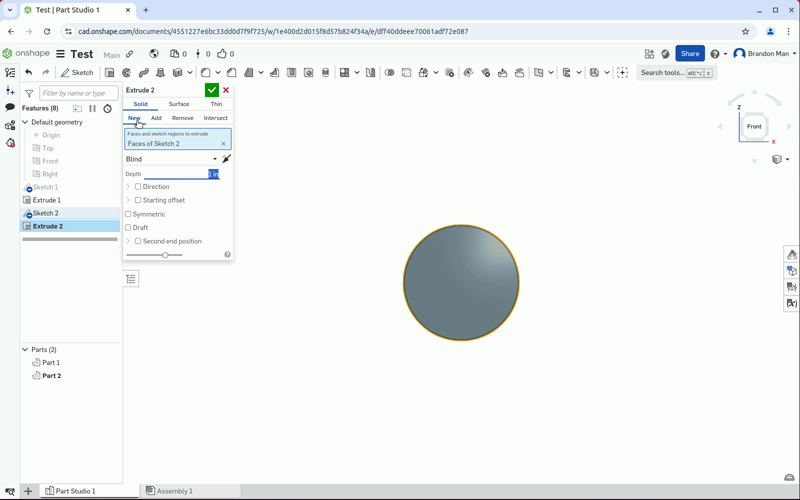
text(20.701)
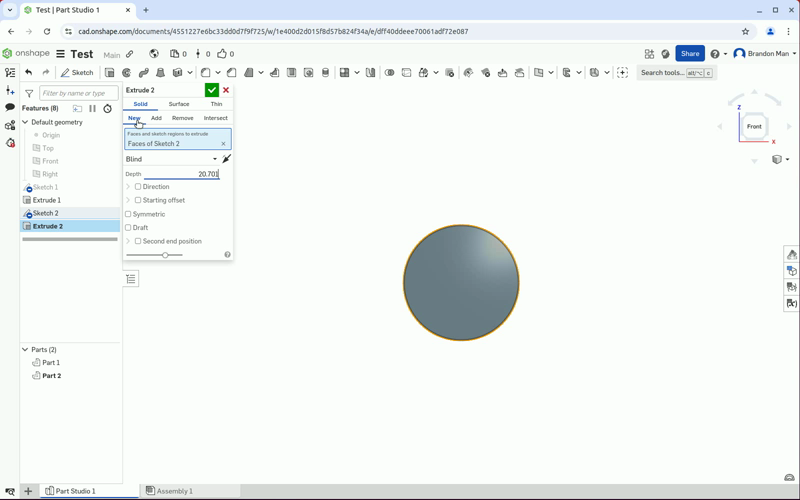
key(enter)
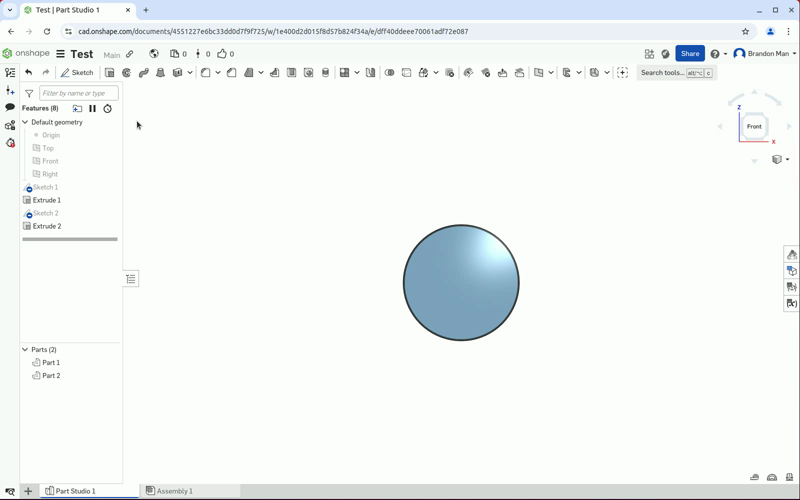
key(shift+h)
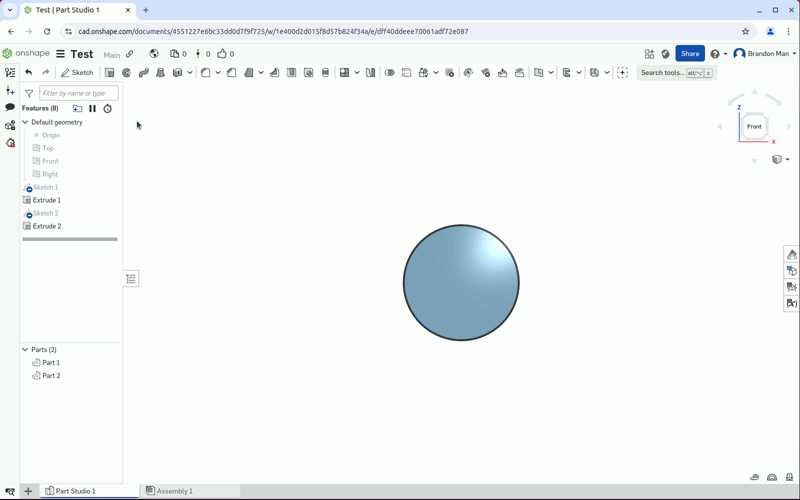
key(shift+h)
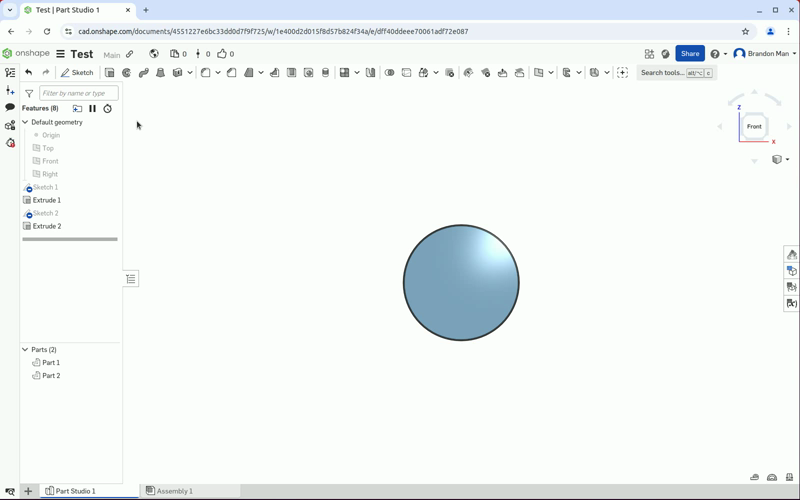
mouse_move(73, 189)
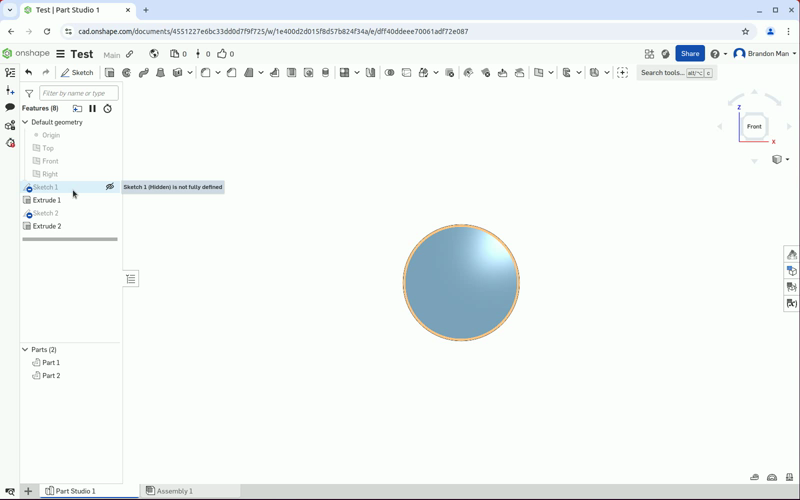
click(73, 189)
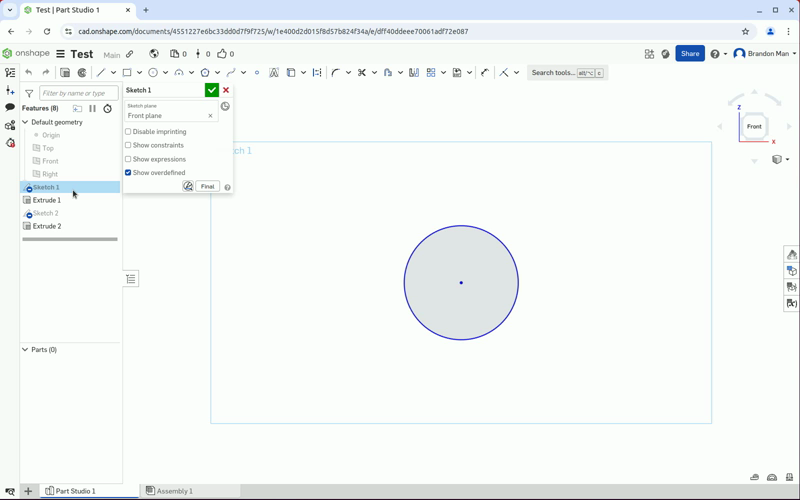
mouse_move(229, 92)
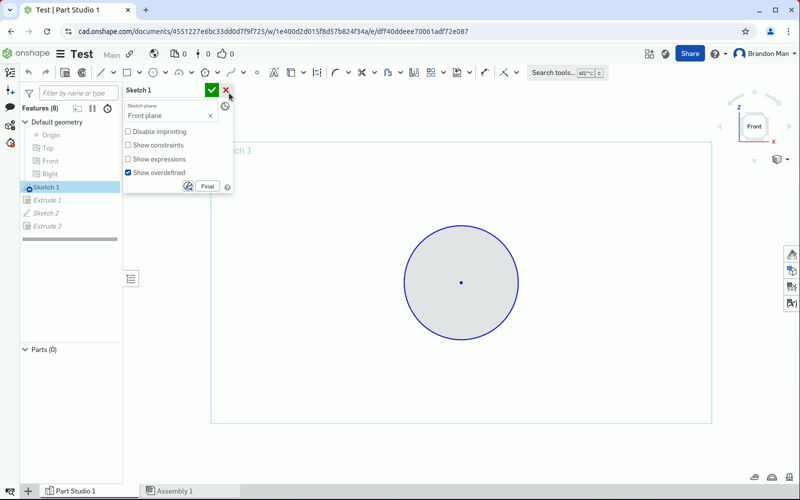
click(229, 92)
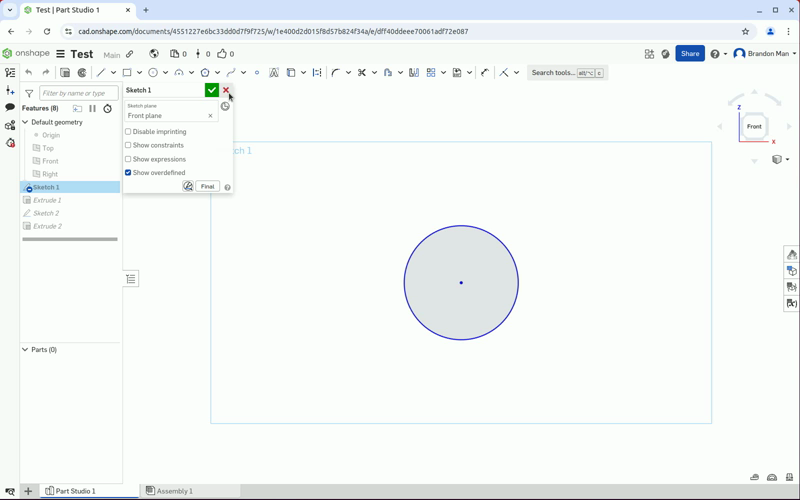
key(shift+s)
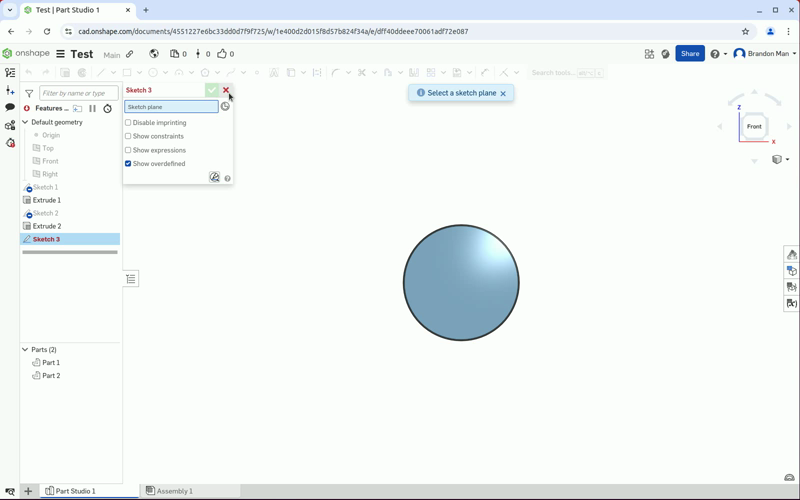
mouse_move(73, 163)
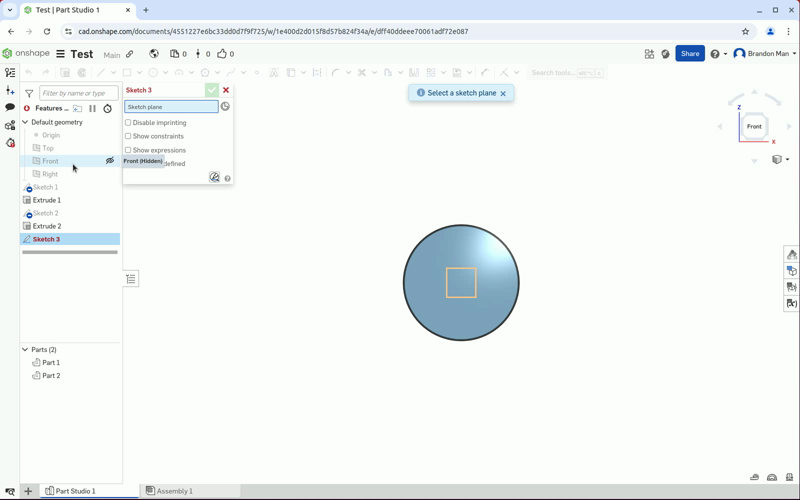
click(73, 163)
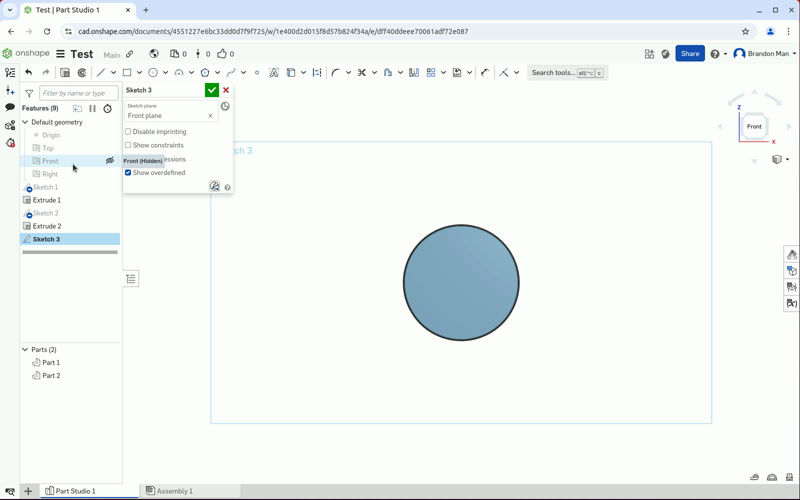
mouse_move(73, 352)
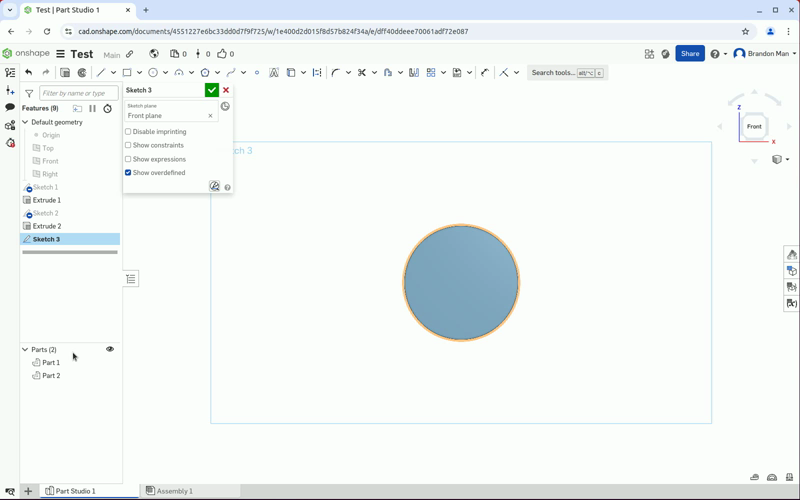
key(y)
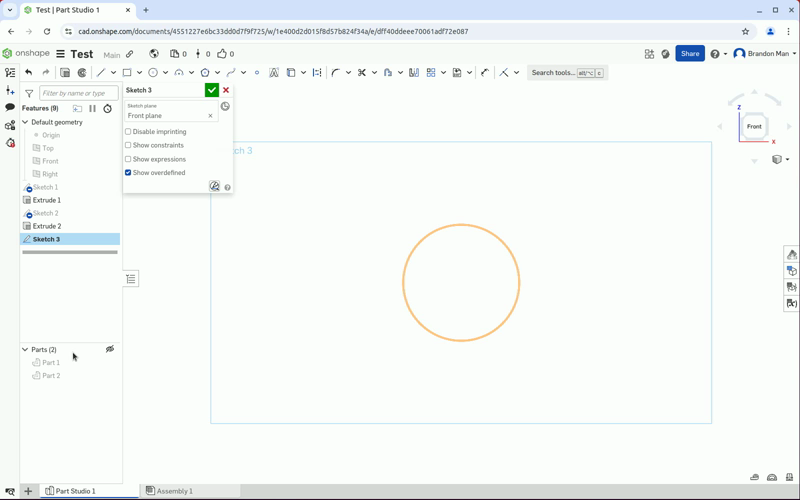
key(c)
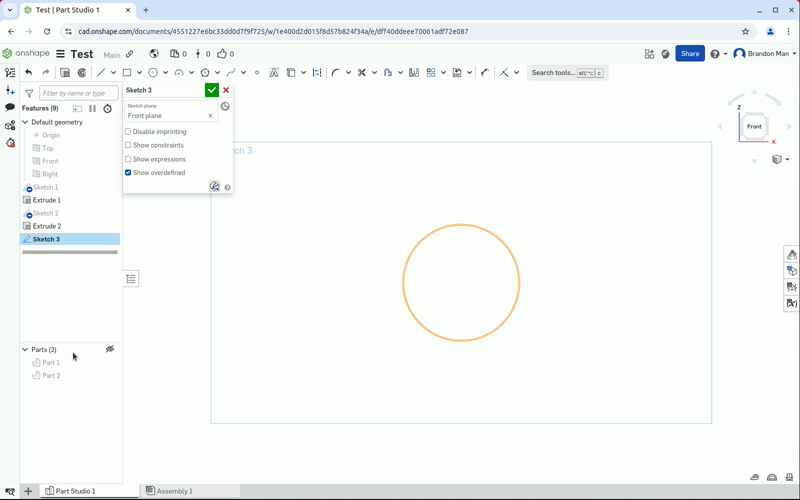
key_down(shift)
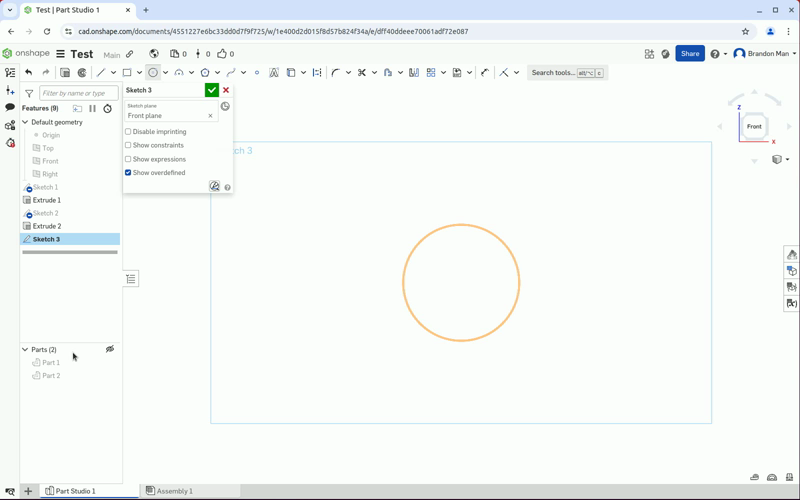
mouse_move(460, 282)
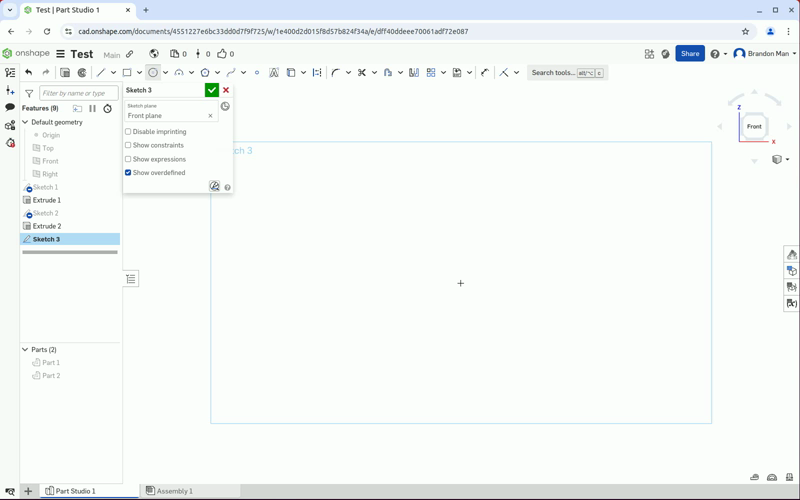
click(460, 282)
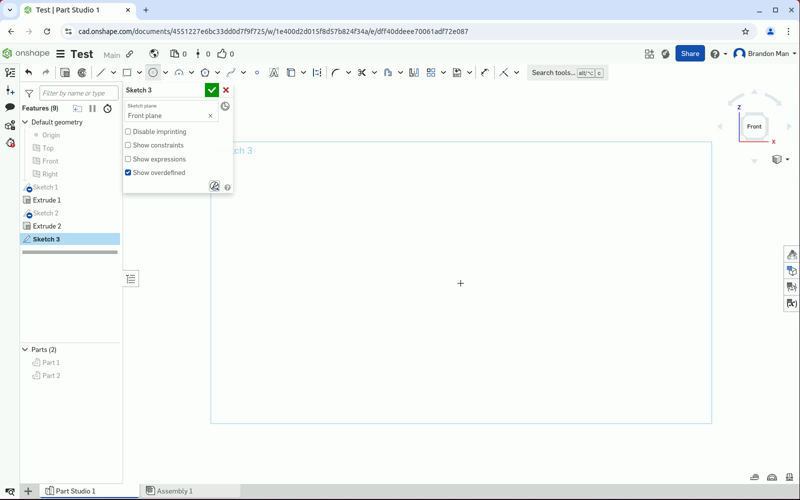
key_up(shift)
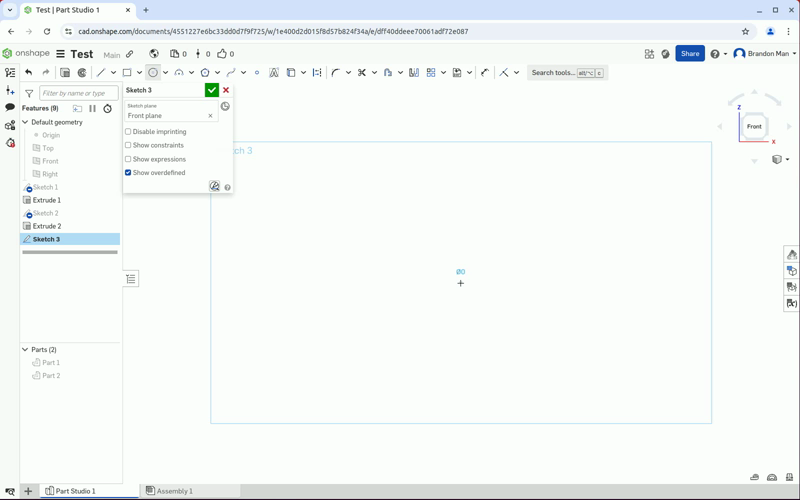
mouse_move(519, 282)
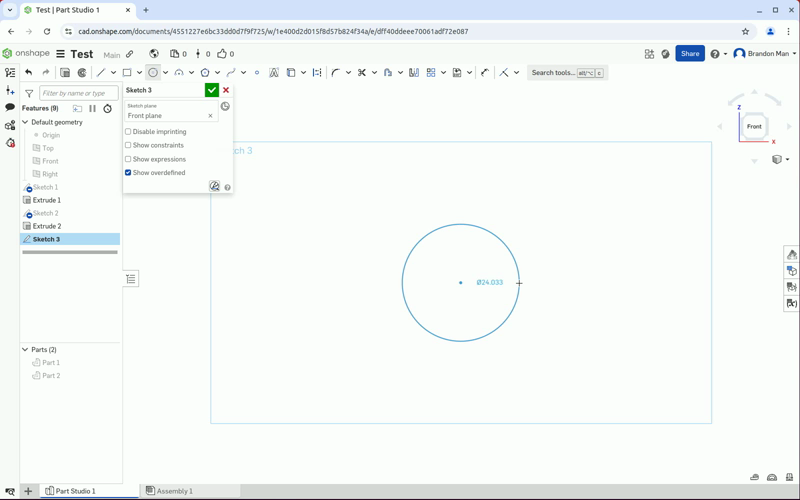
click(519, 282)
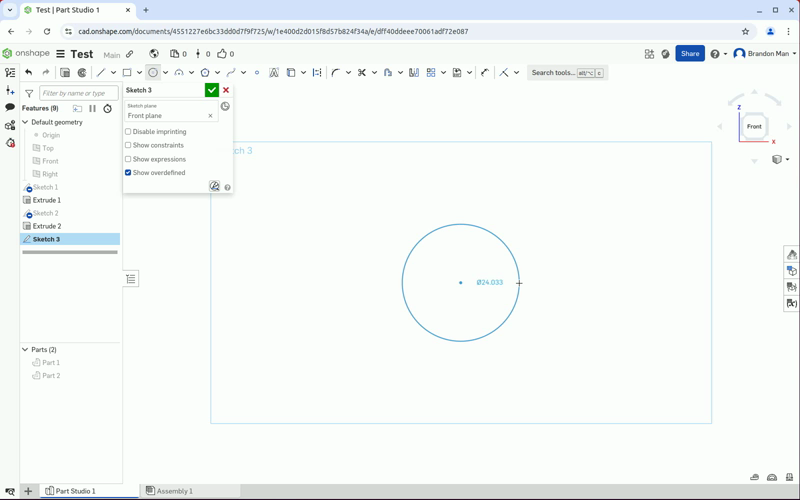
key(esc)
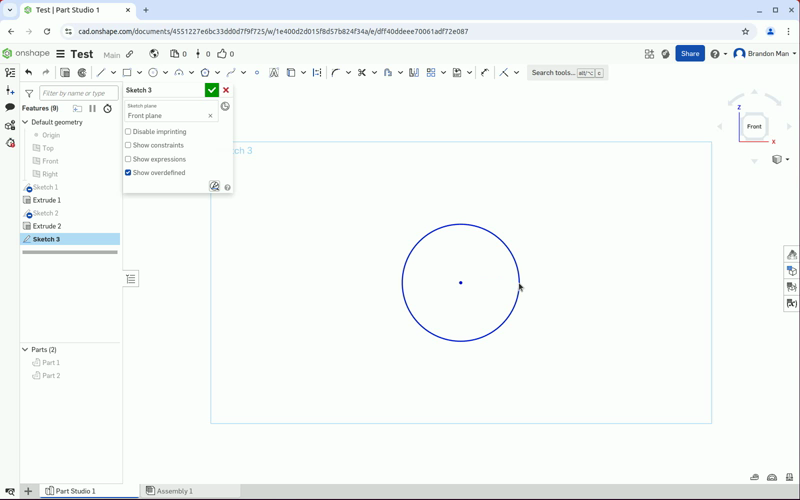
mouse_move(472, 261)
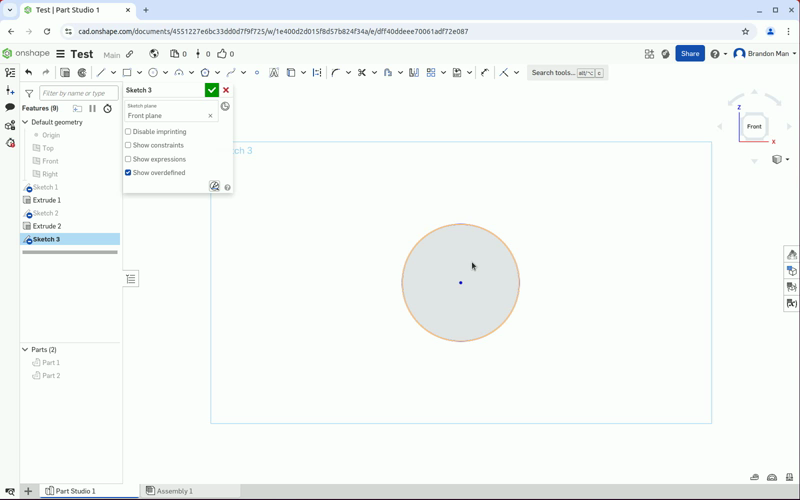
click(472, 261)
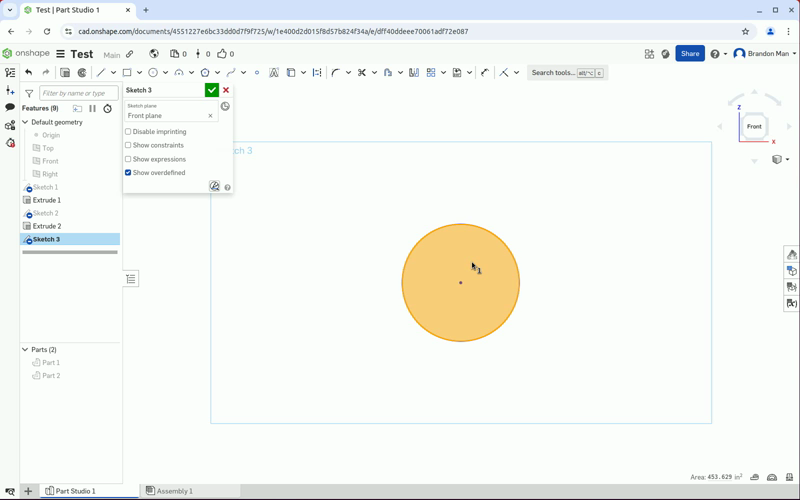
mouse_move(73, 352)
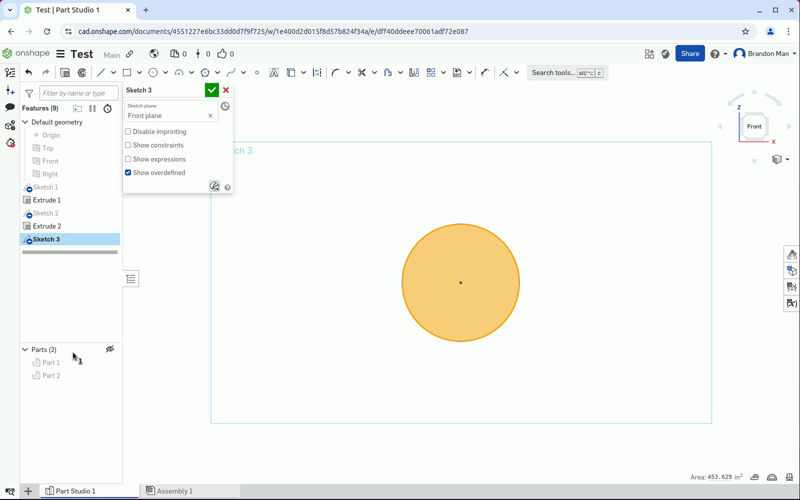
key(shift+y)
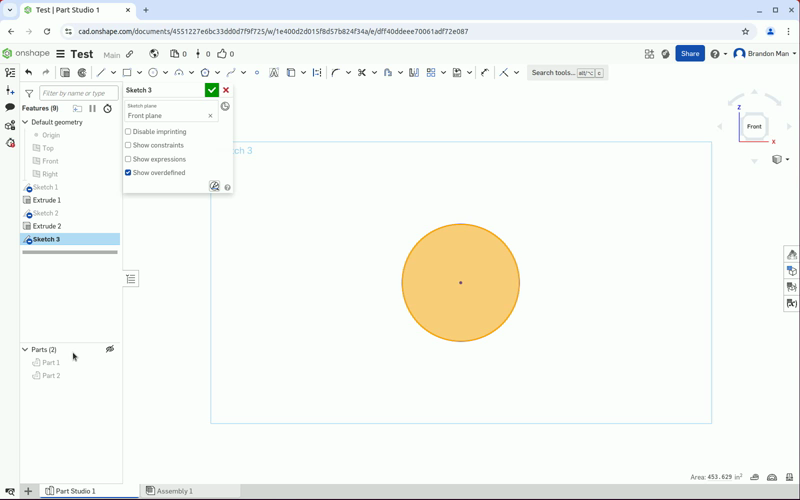
key(shift+e)
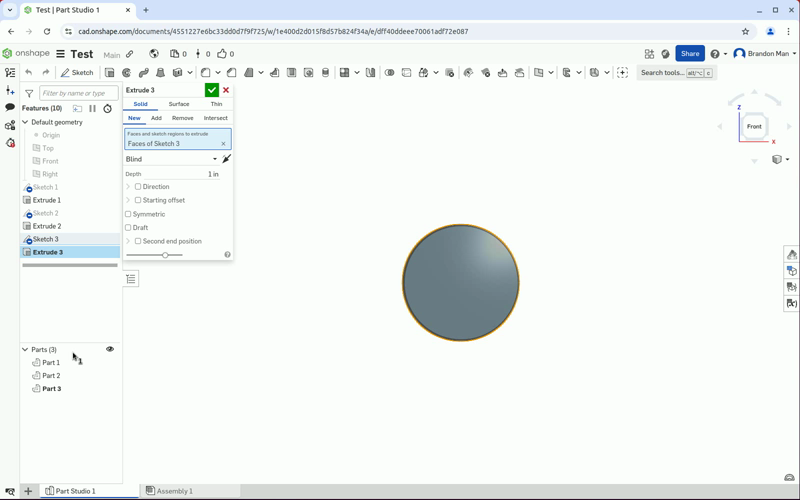
mouse_move(143, 106)
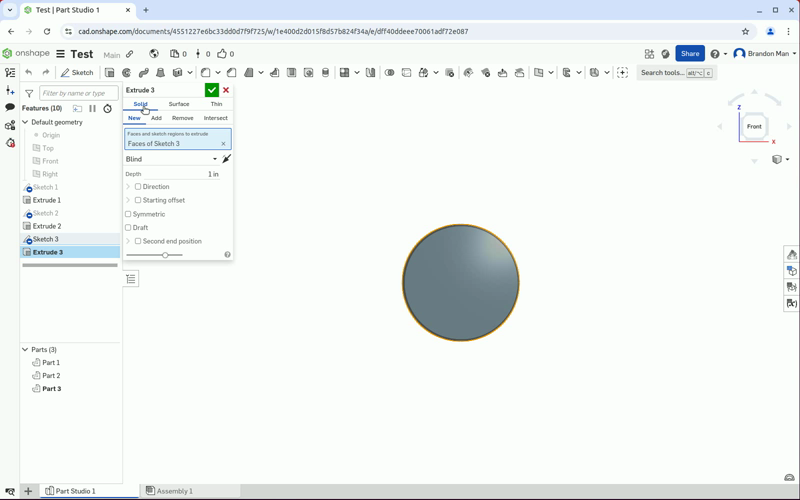
click(143, 106)
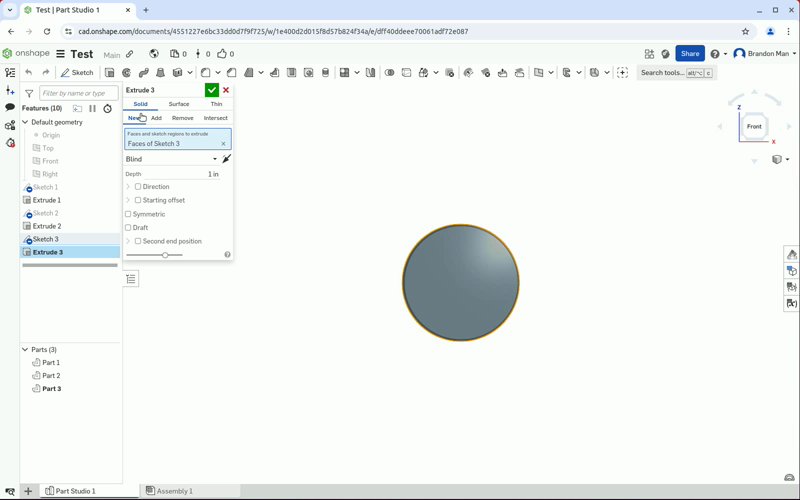
mouse_move(137, 120)
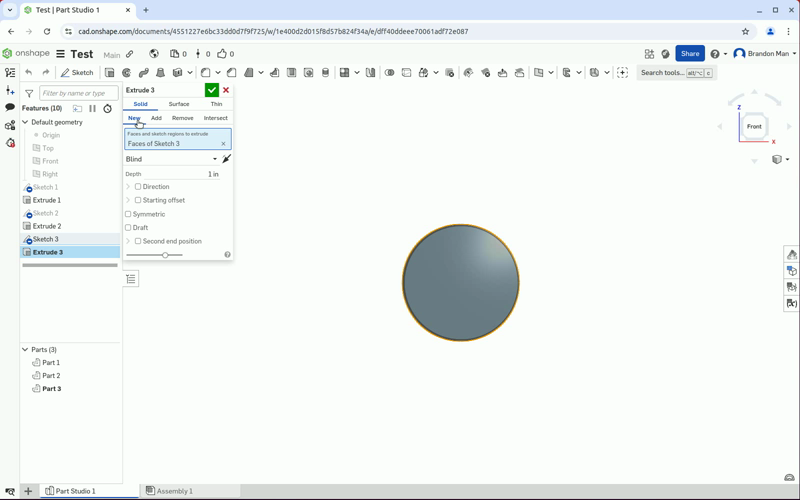
click(137, 120)
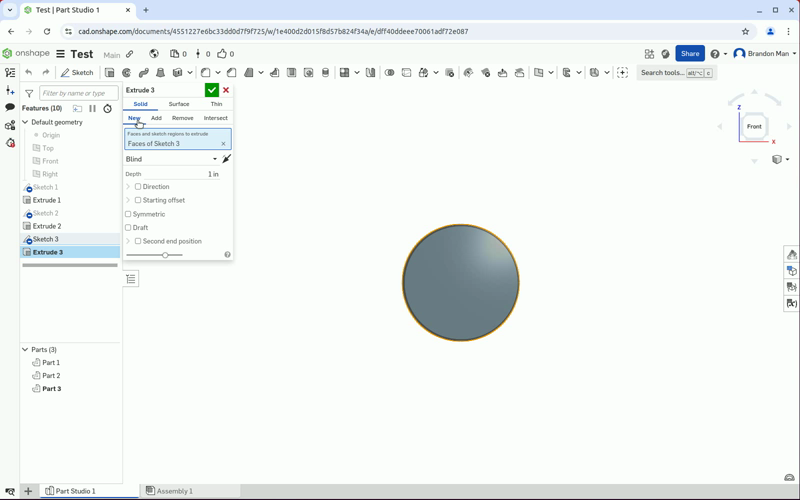
key(tab, 4)
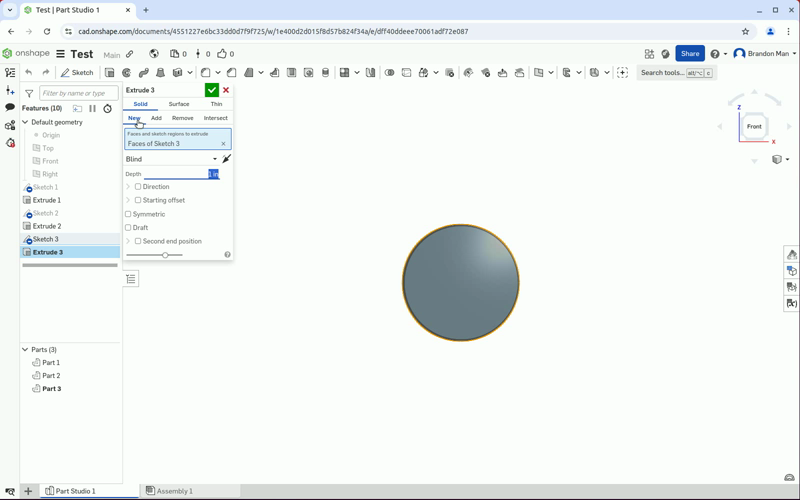
text(18.535)
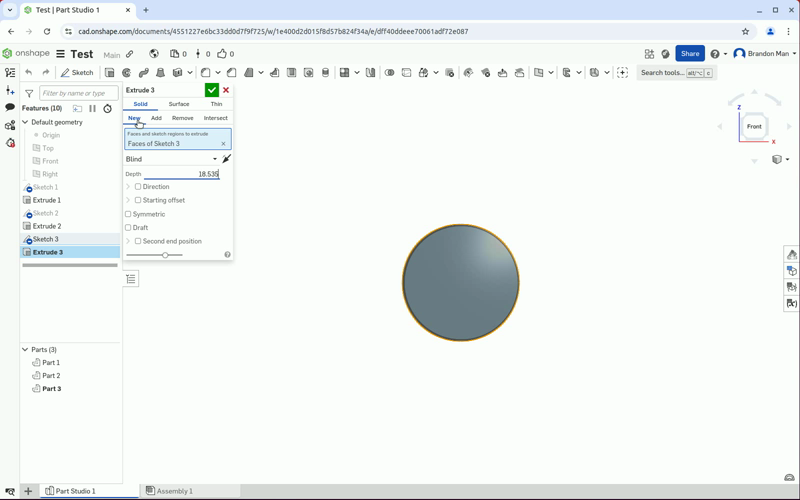
key(enter)
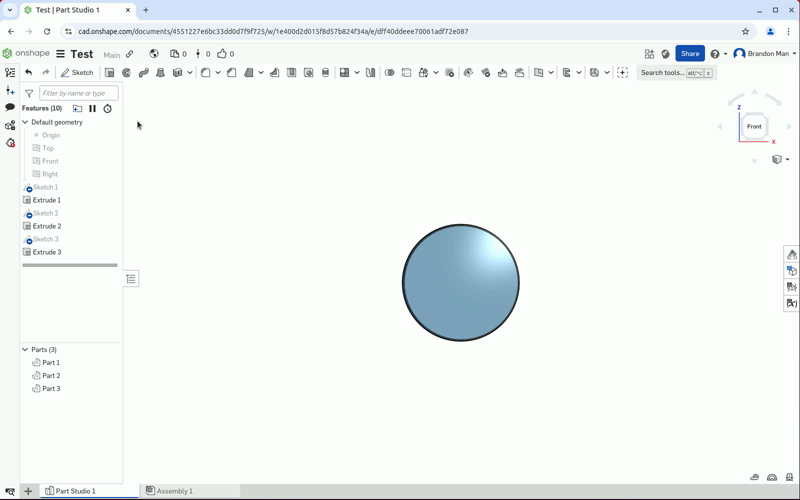
key(shift+h)
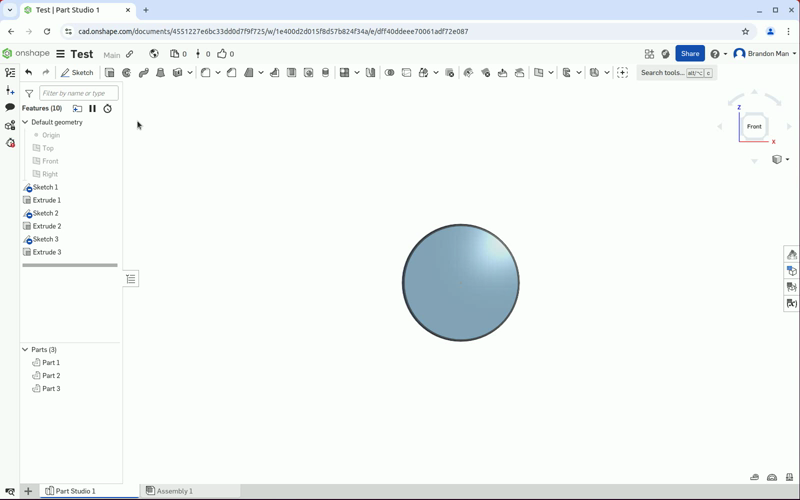
key(shift+h)
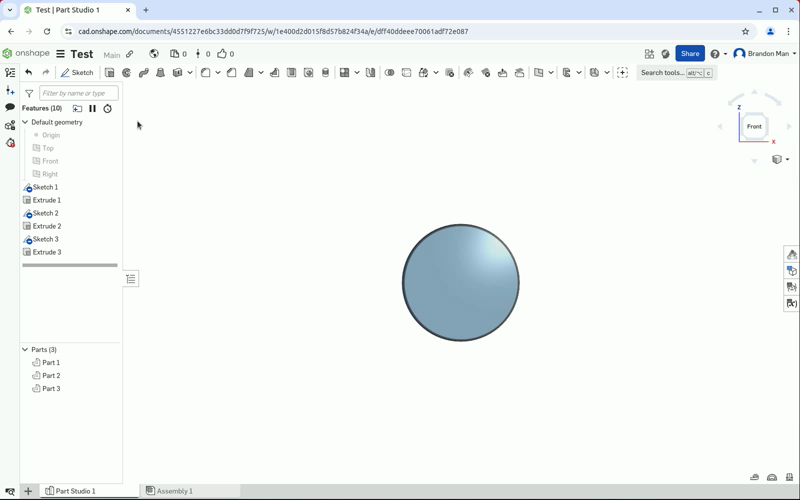
key(shift+7)
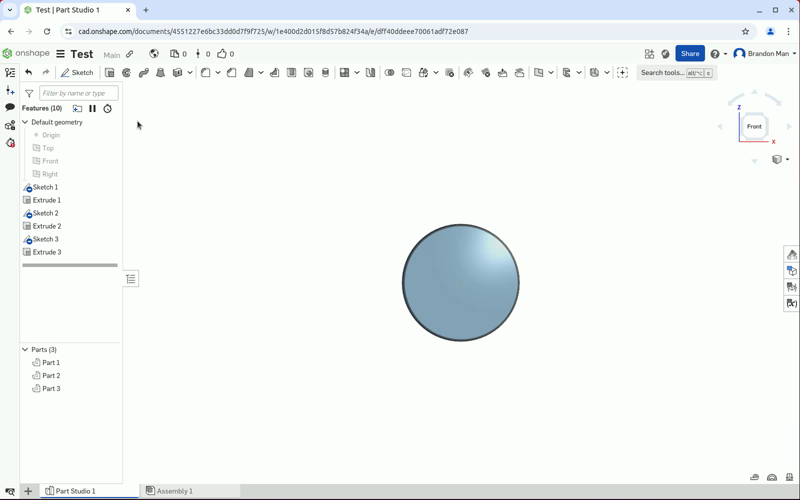
key(left, 2)
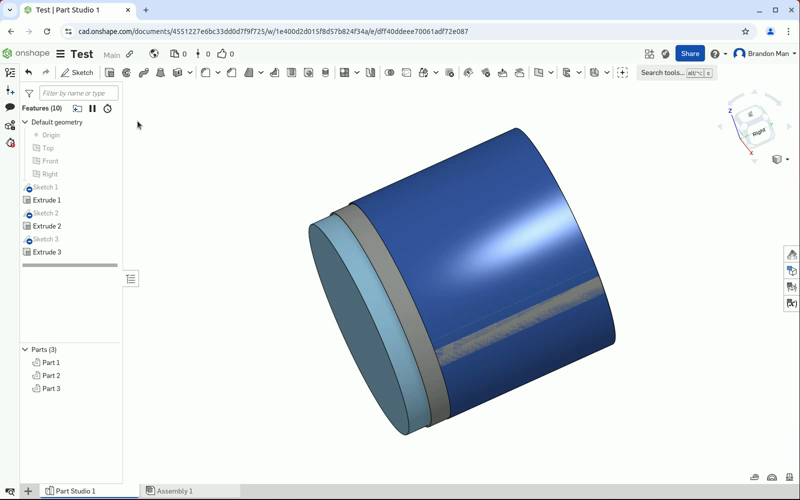
key(down, 2)
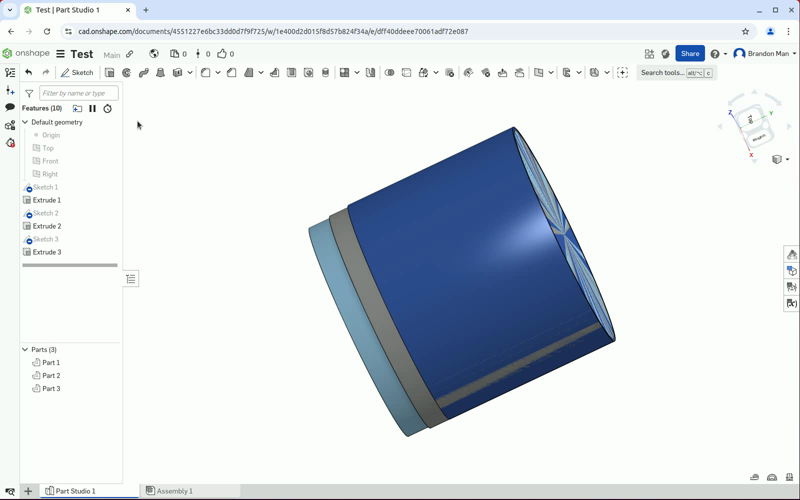
key(up, 2)
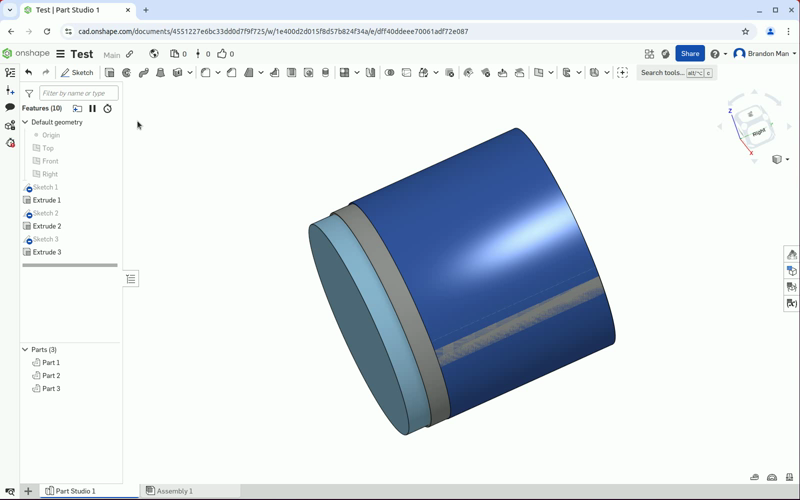
key(right, 2)
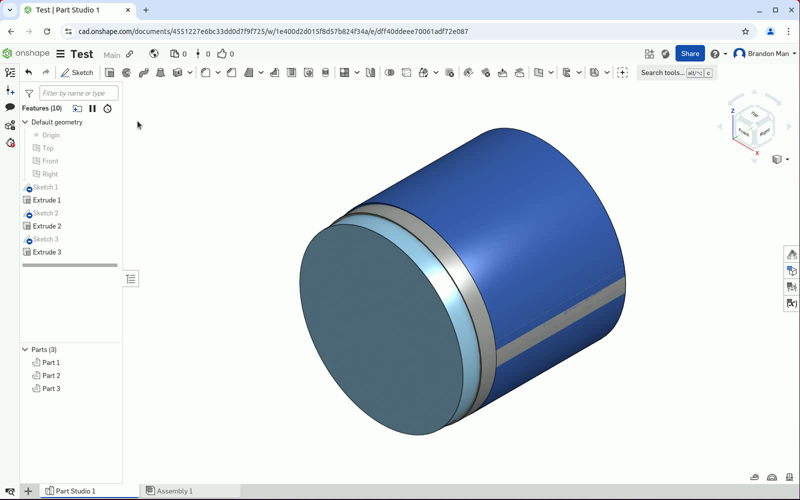
mouse_move(73, 189)
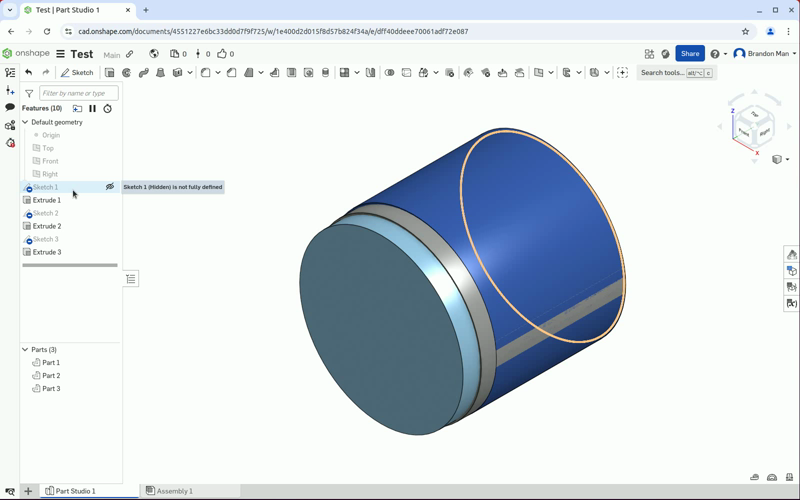
click(73, 189)